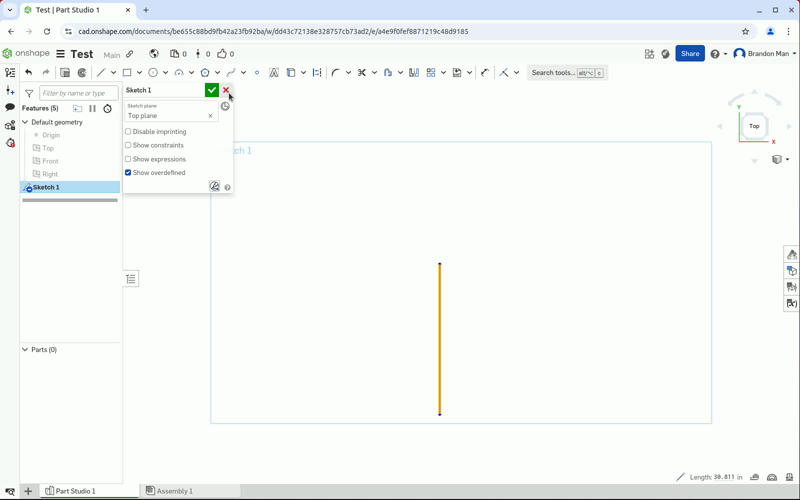
key(shift+h)
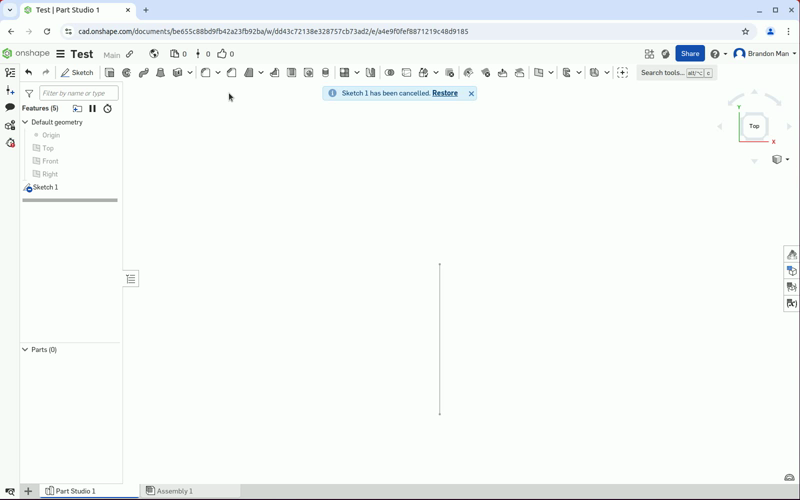
mouse_move(73, 352)
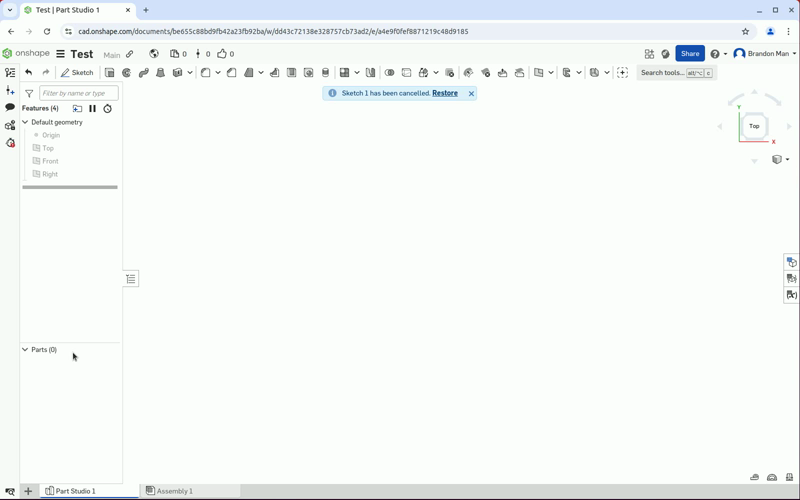
key(y)
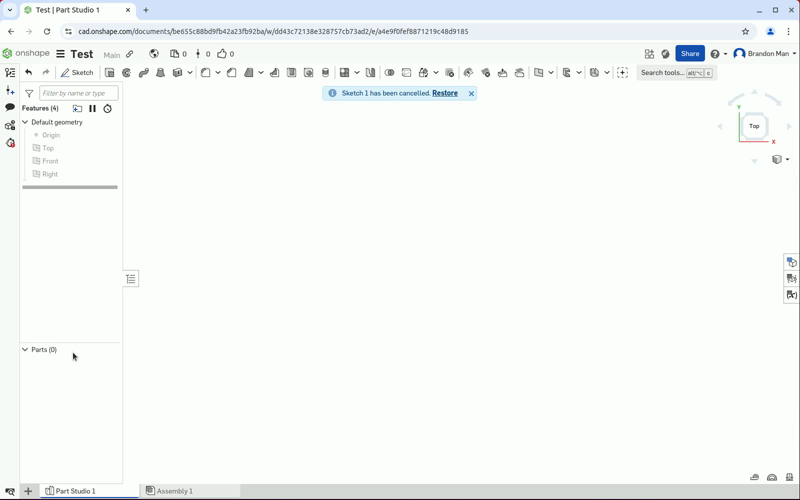
key(shift+p)
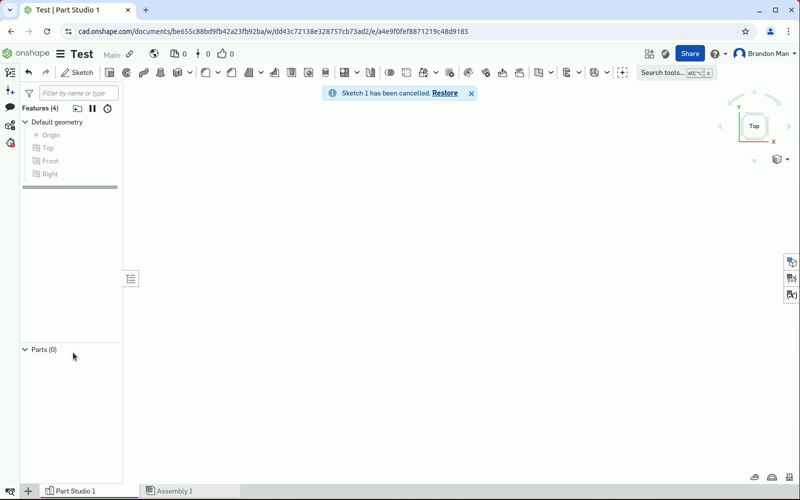
key(space)
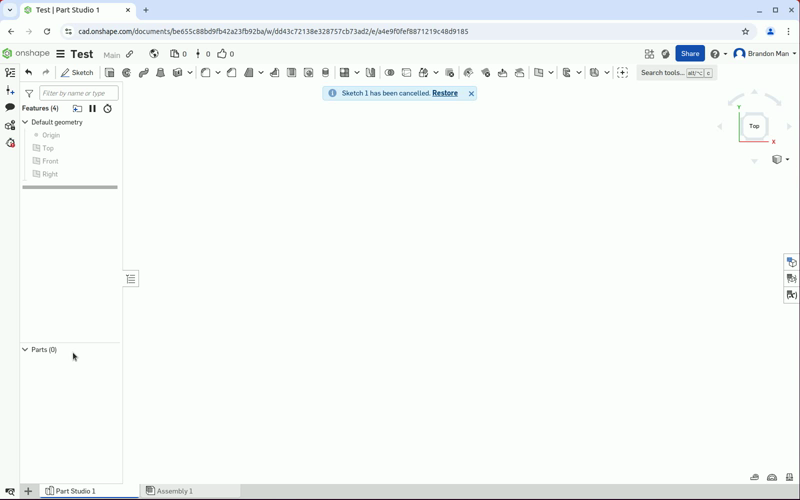
key_down(shift)
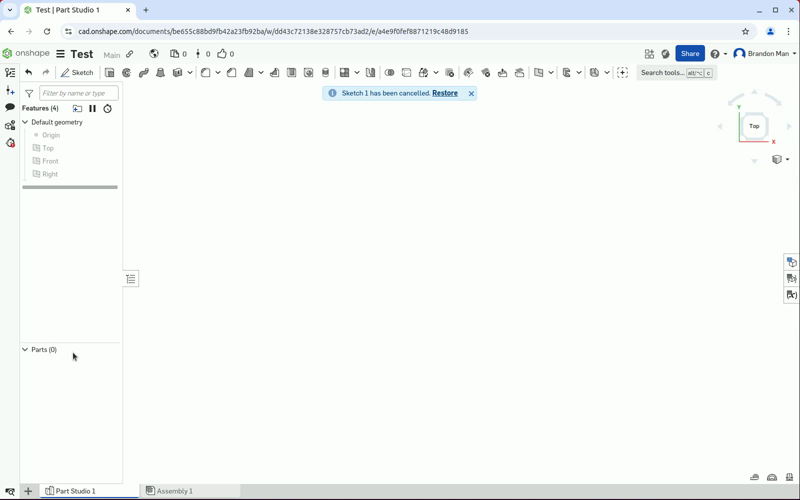
key(up)
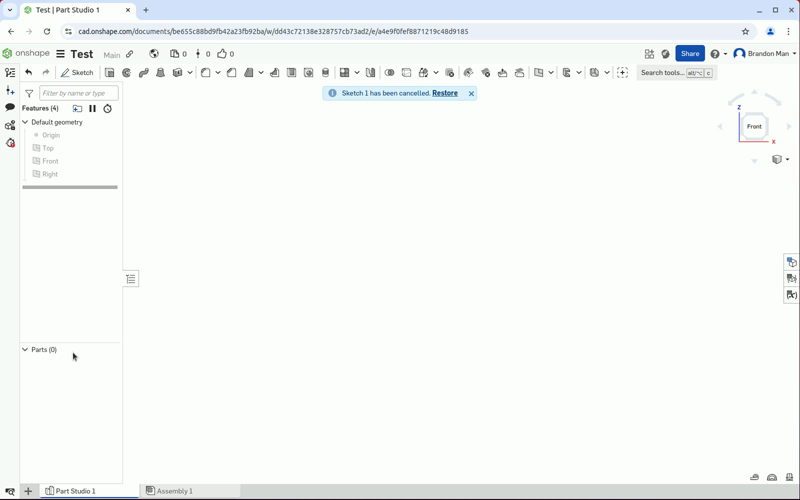
key_up(shift)
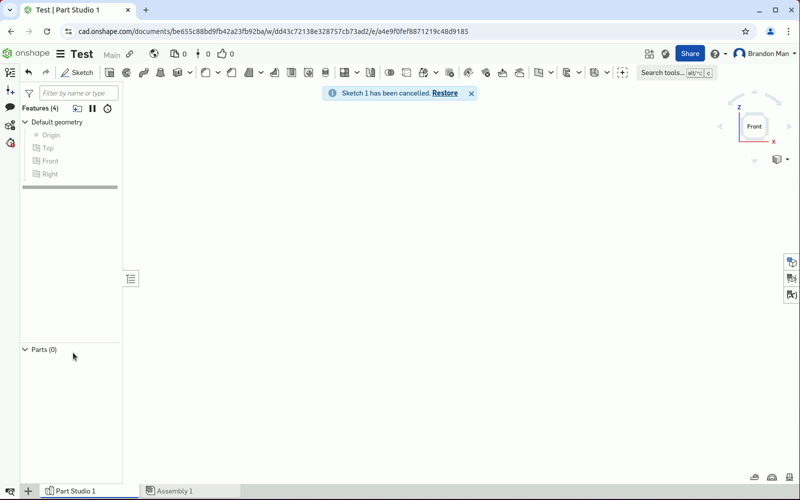
mouse_move(73, 352)
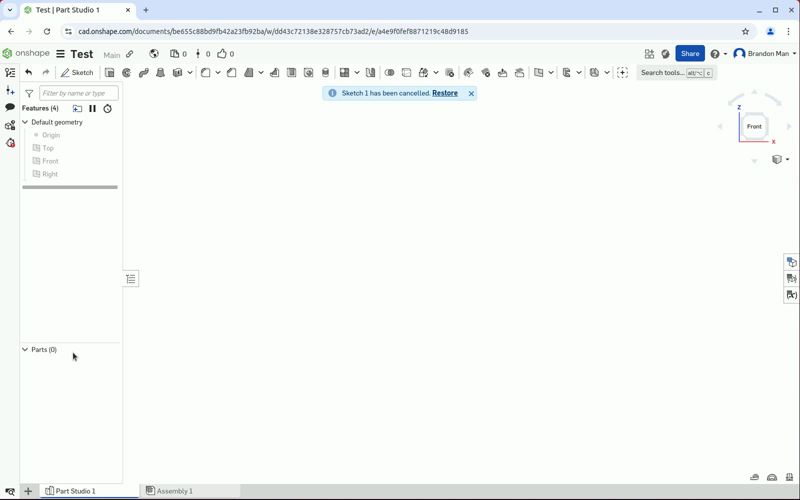
key(shift+y)
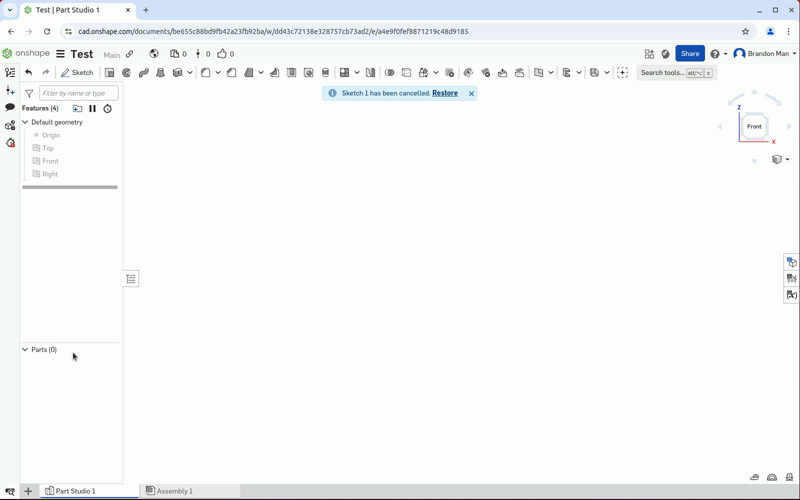
key(shift+s)
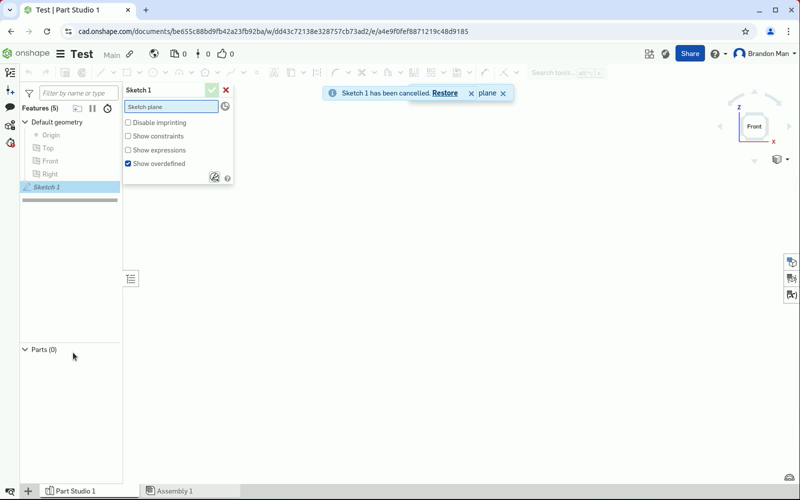
mouse_move(73, 163)
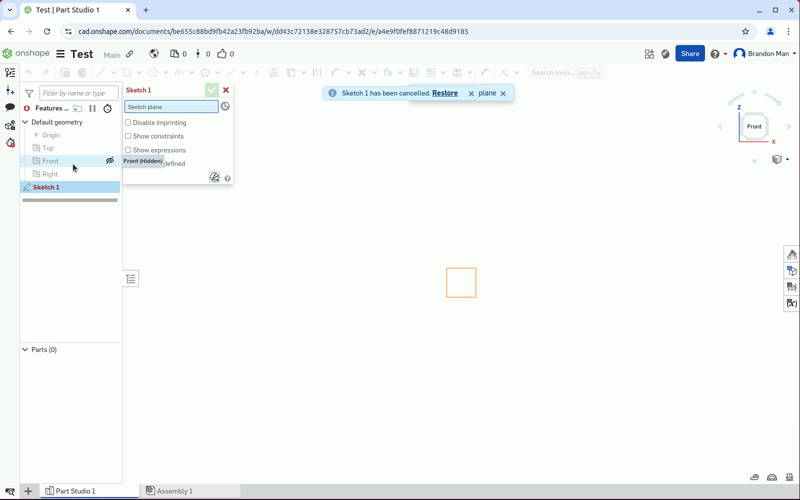
click(73, 163)
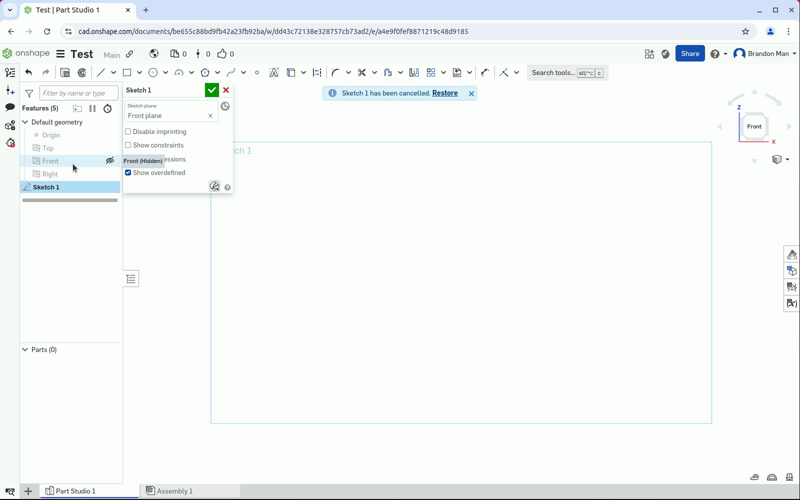
mouse_move(73, 352)
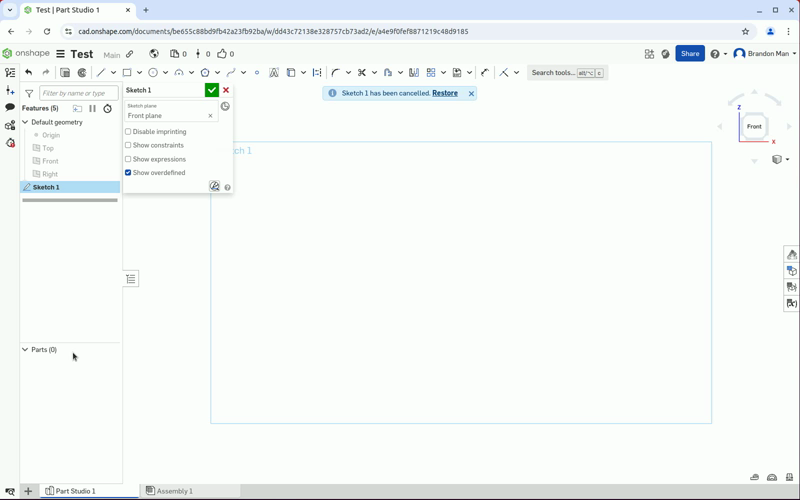
key(y)
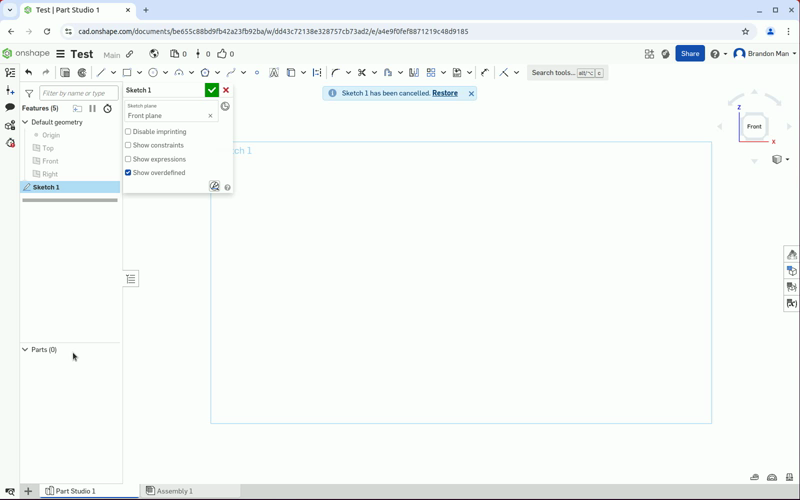
key(l)
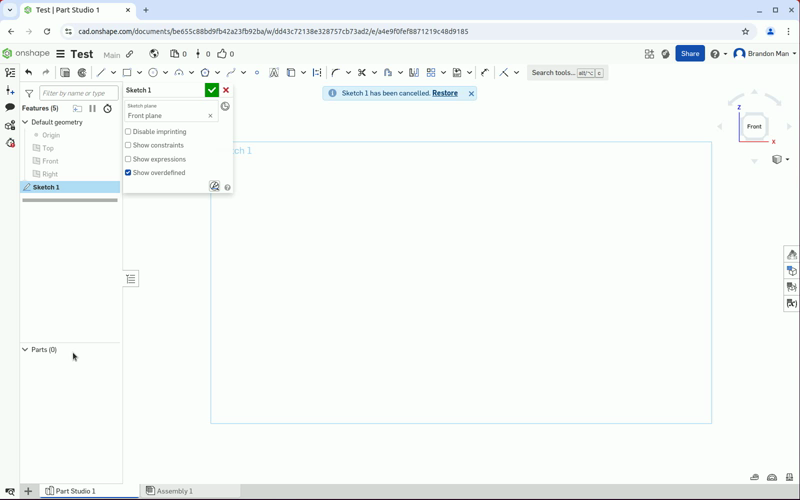
key_down(shift)
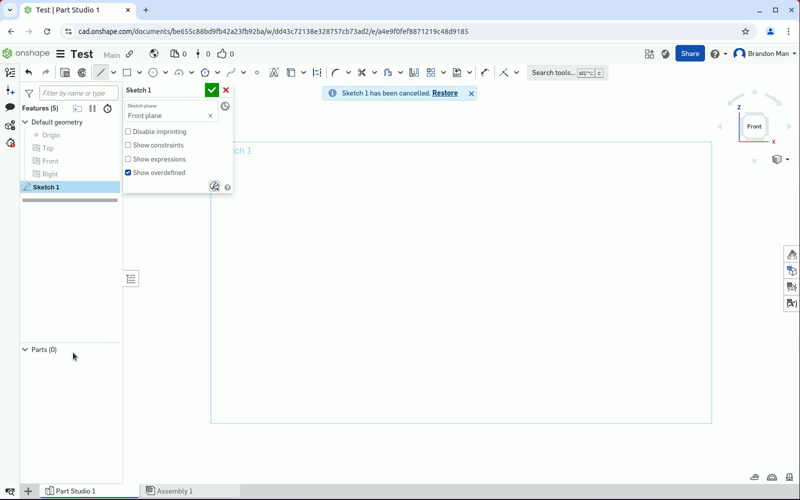
mouse_move(460, 282)
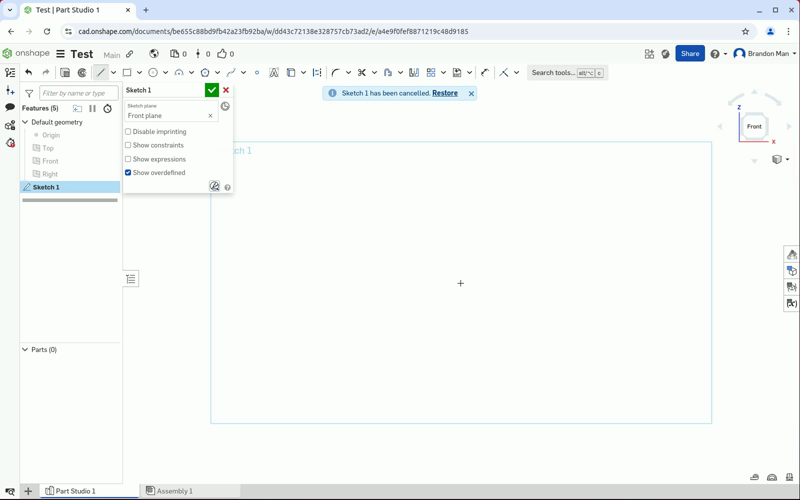
click(460, 282)
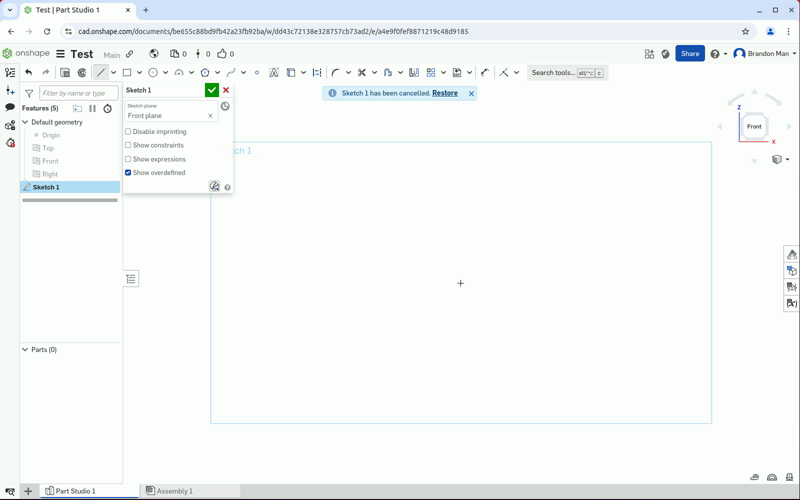
key_up(shift)
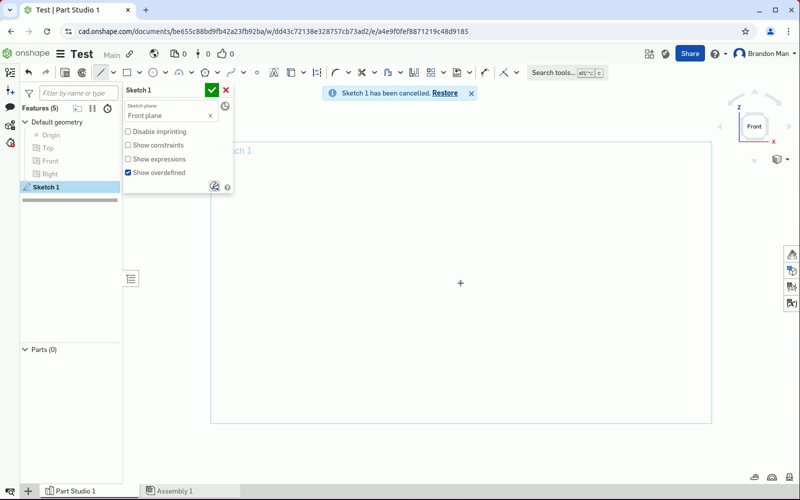
key_down(shift)
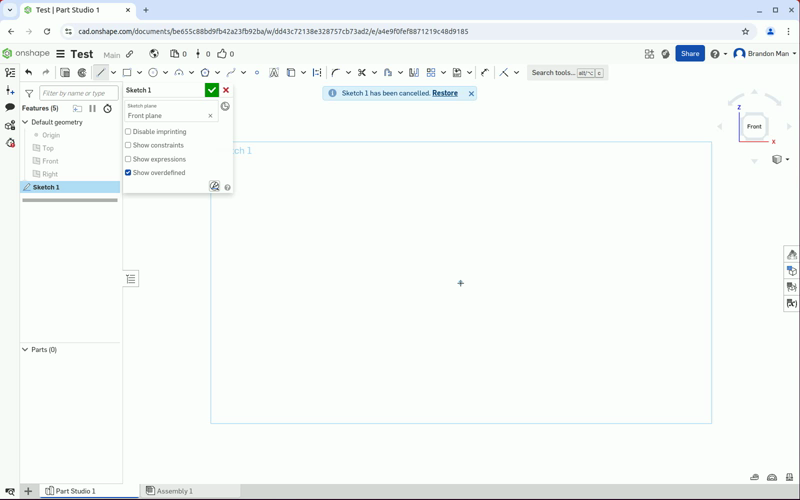
mouse_move(549, 282)
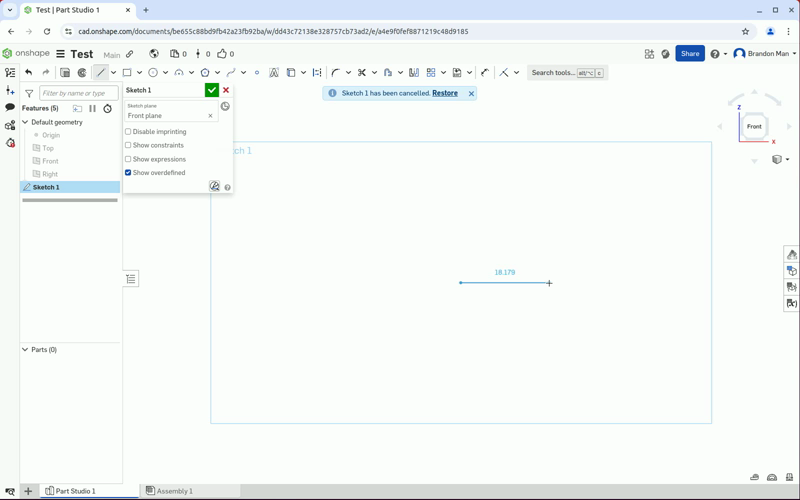
click(549, 282)
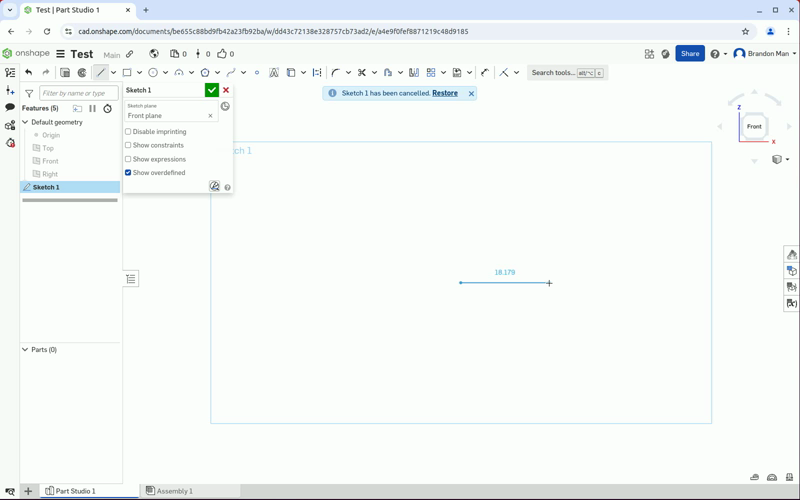
key_up(shift)
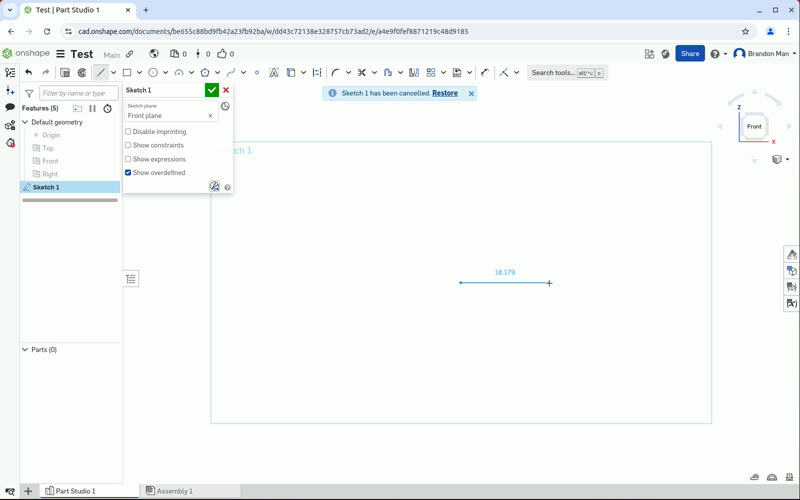
key_down(shift)
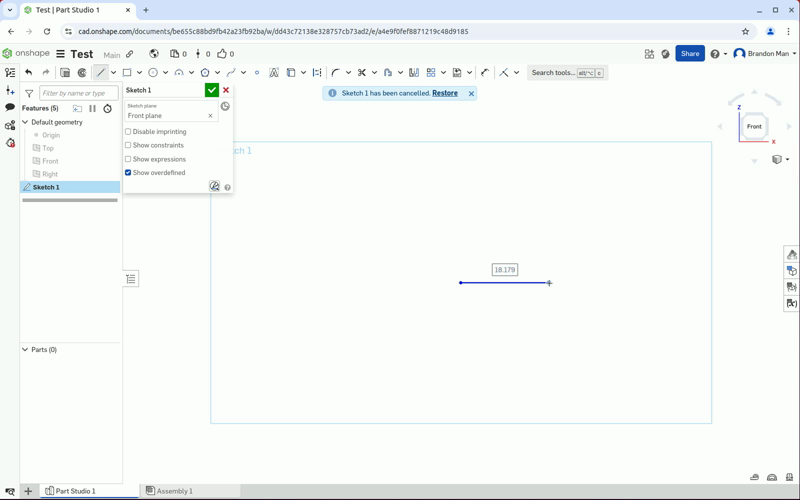
mouse_move(549, 204)
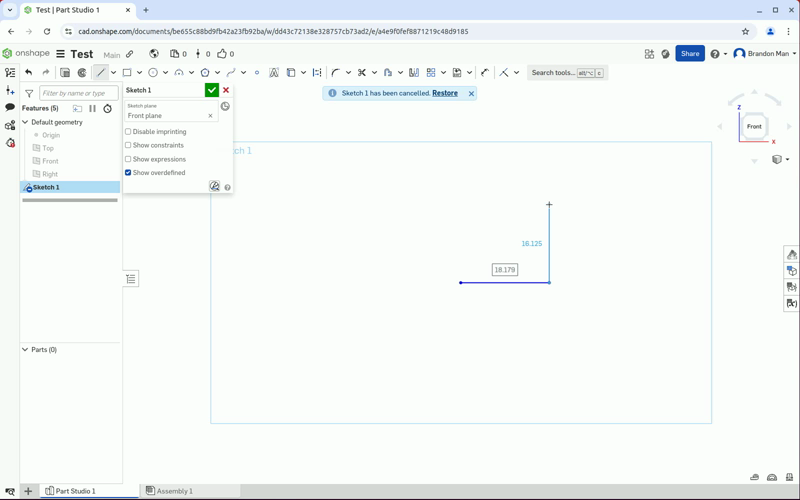
click(549, 204)
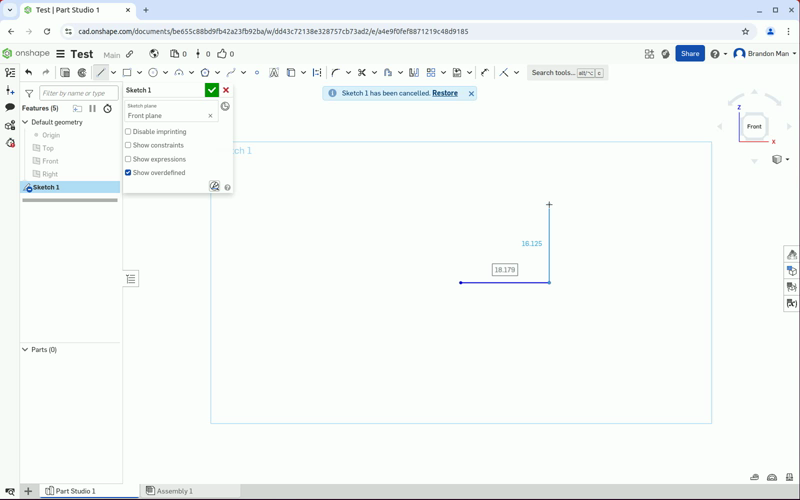
key_up(shift)
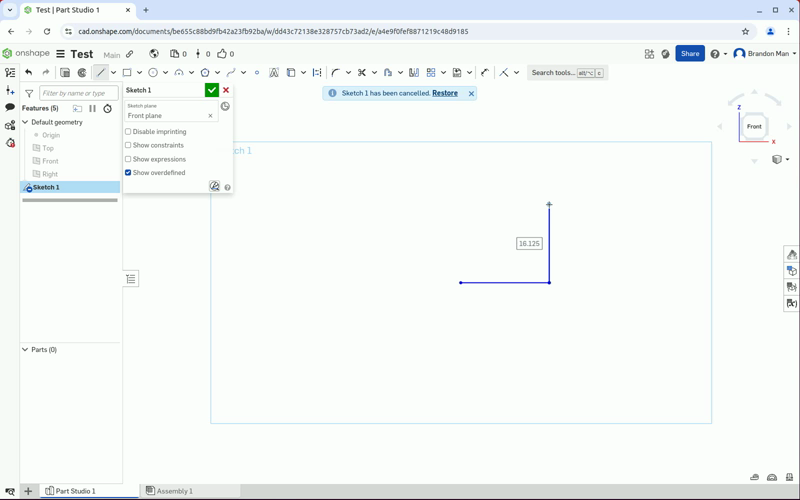
key_down(shift)
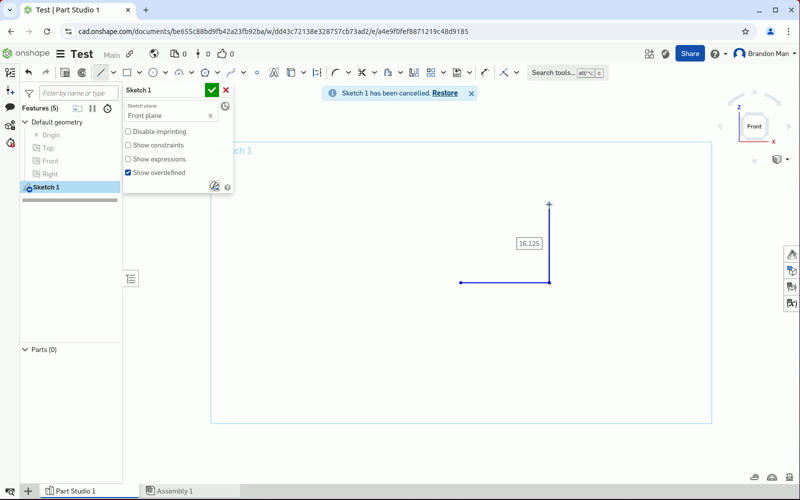
mouse_move(460, 204)
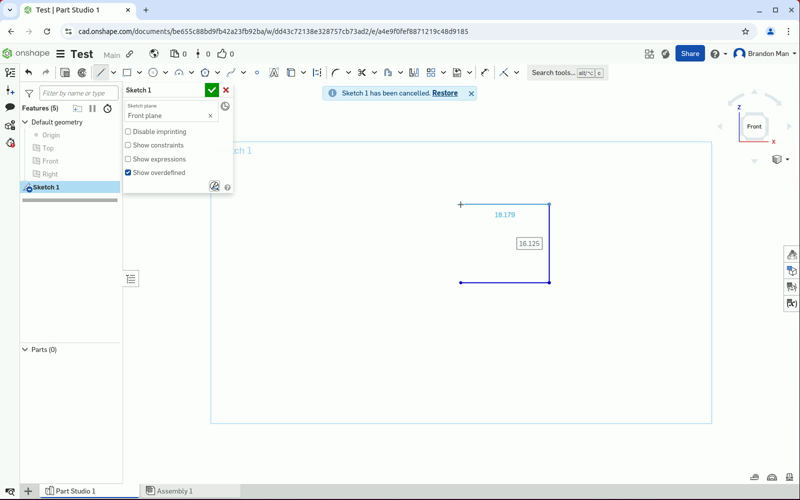
click(460, 204)
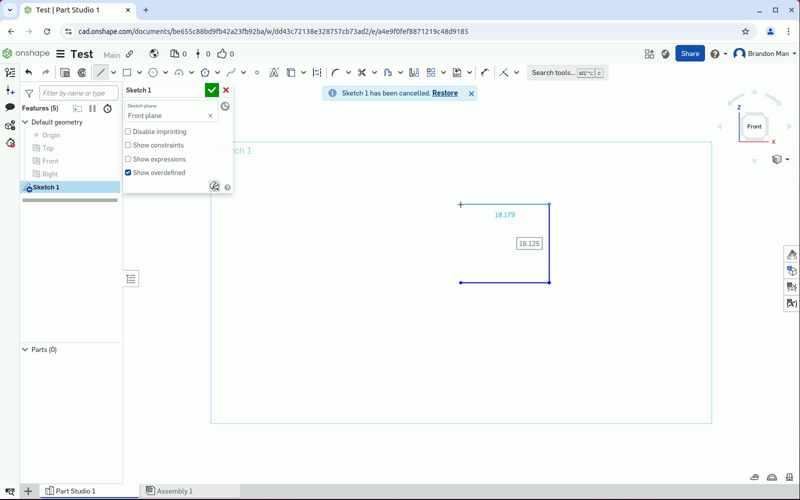
key_up(shift)
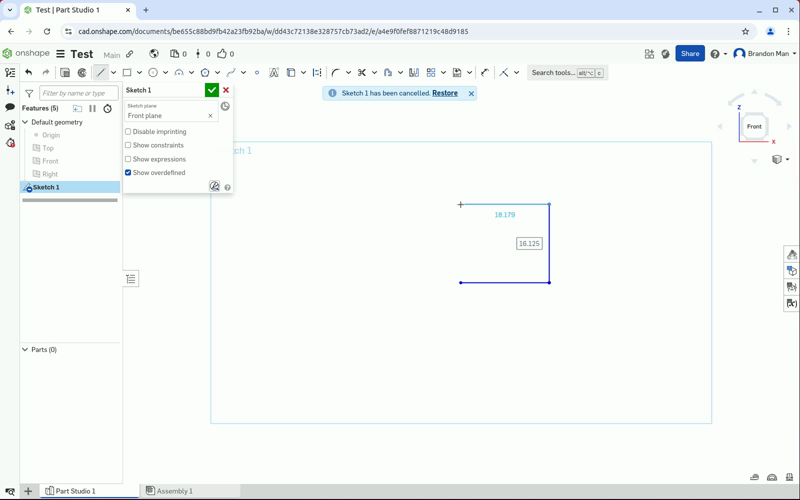
key_down(shift)
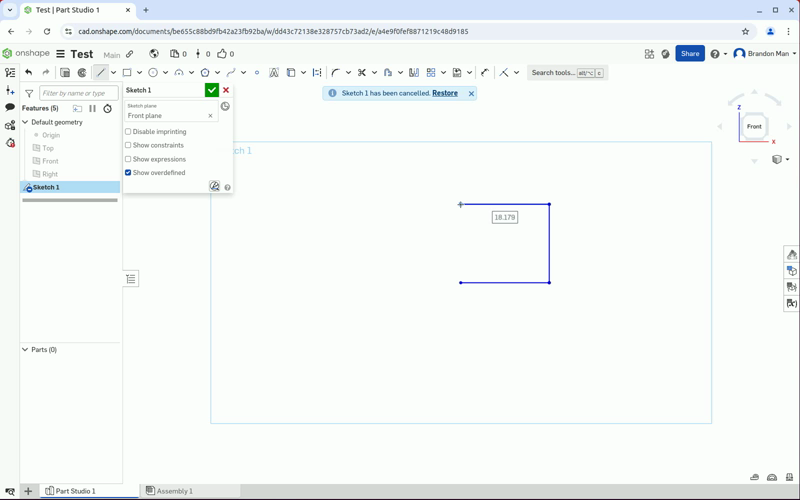
mouse_move(460, 282)
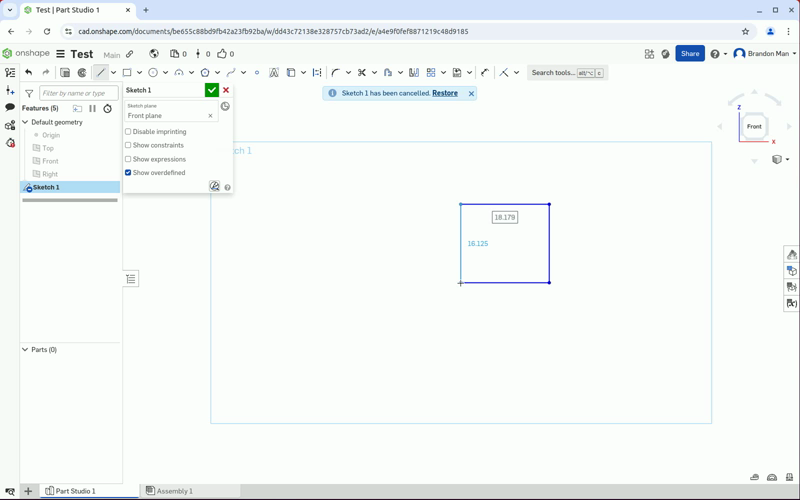
key_up(shift)
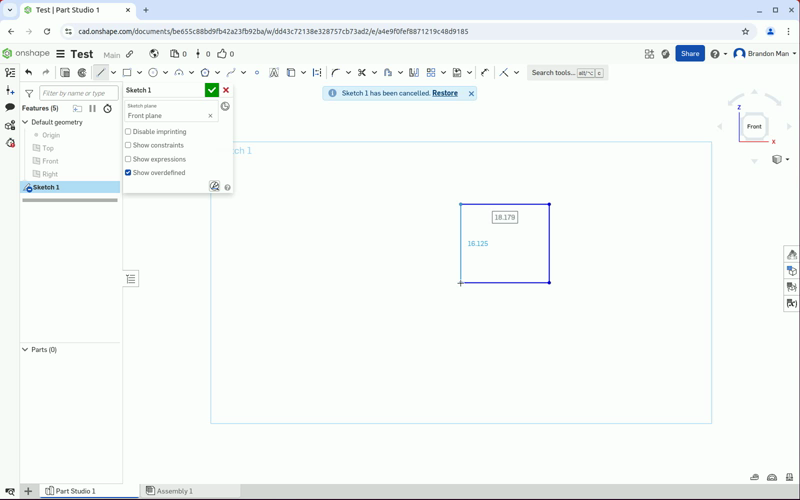
click(460, 282)
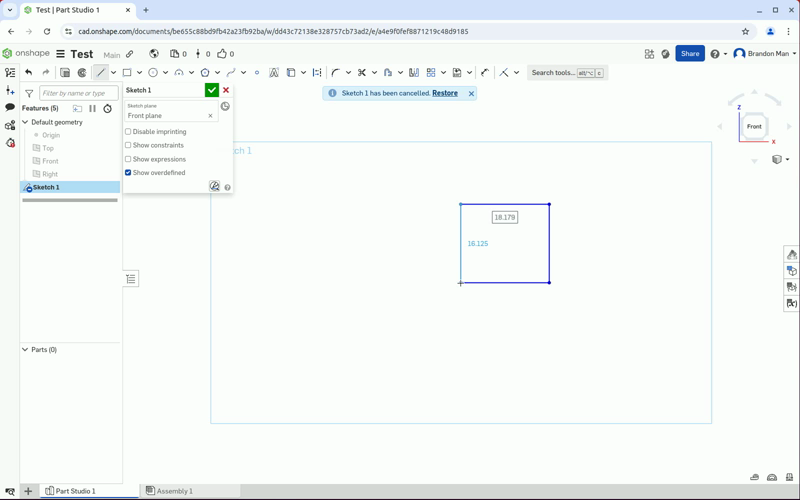
key(esc)
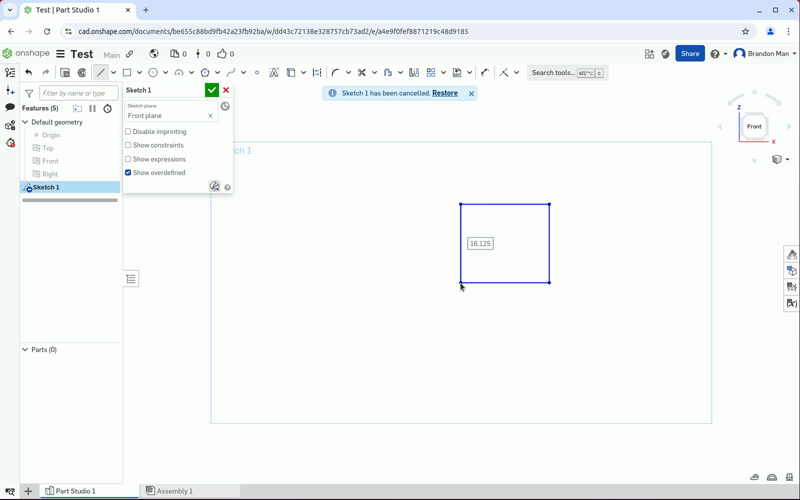
mouse_move(503, 210)
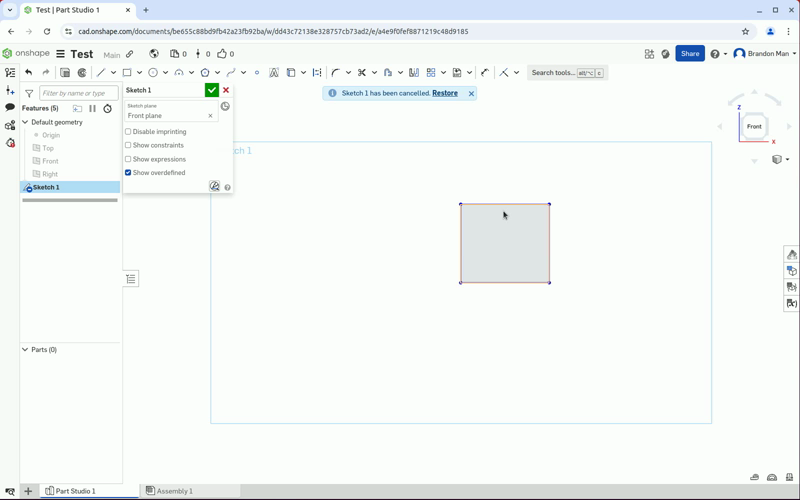
click(503, 210)
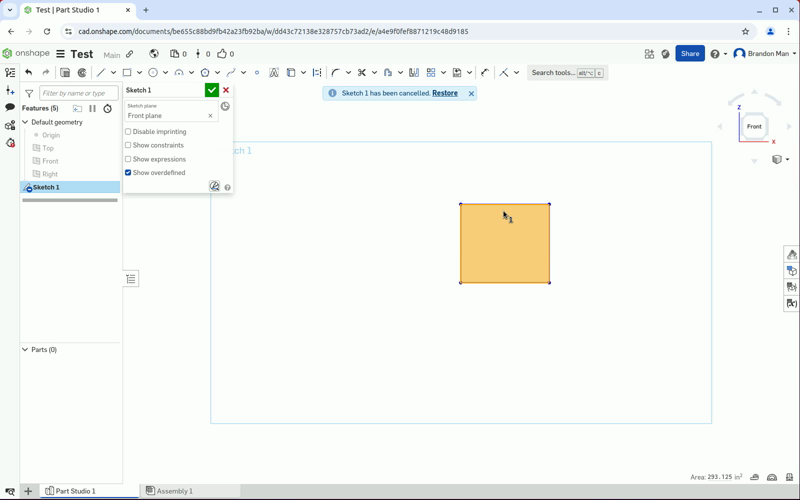
mouse_move(73, 352)
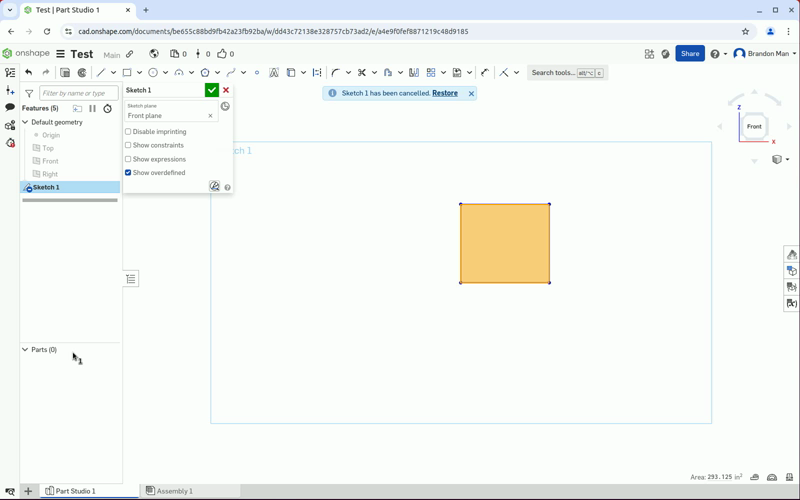
key(shift+y)
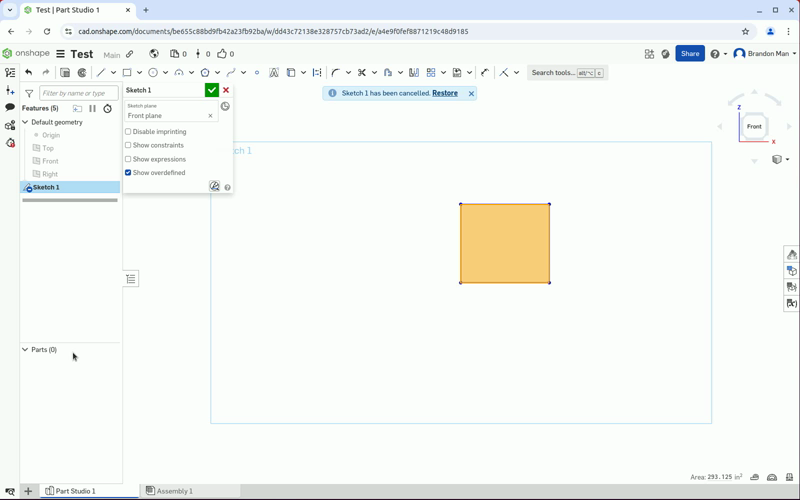
key(shift+e)
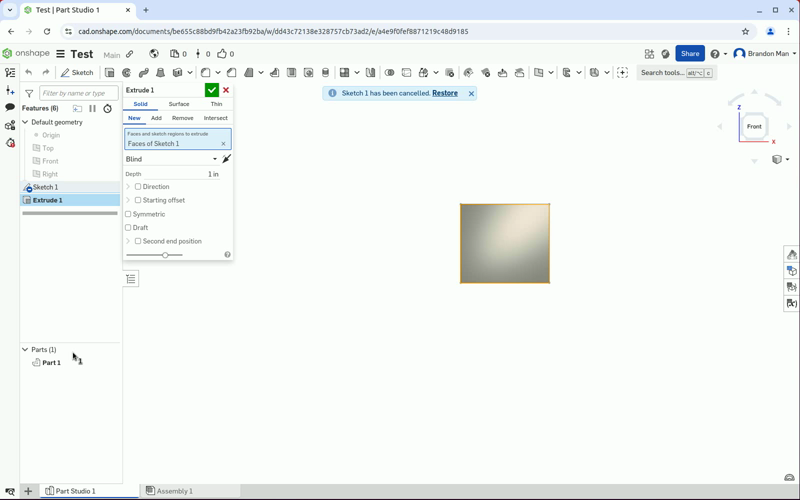
mouse_move(143, 106)
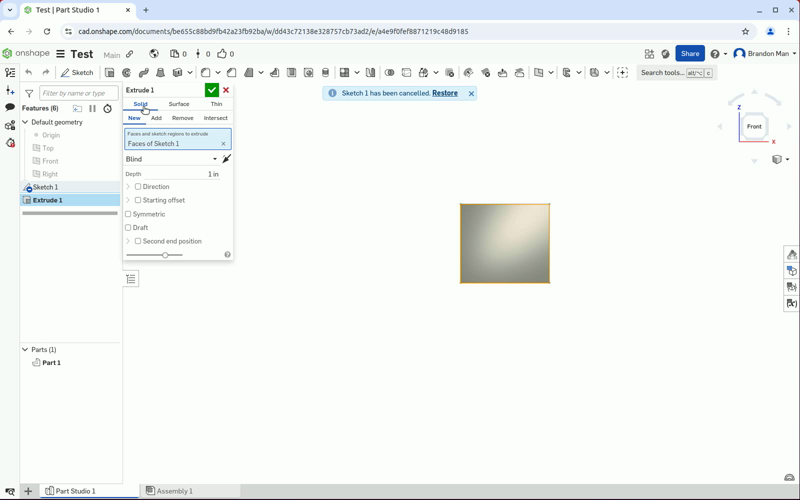
click(143, 106)
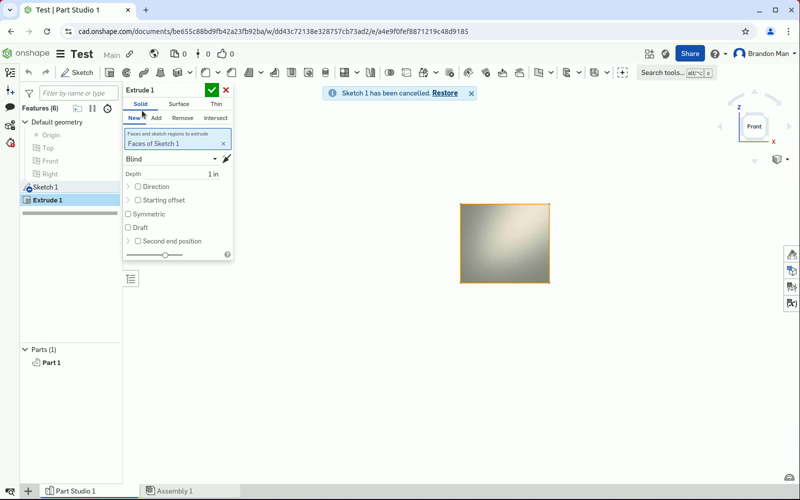
mouse_move(137, 120)
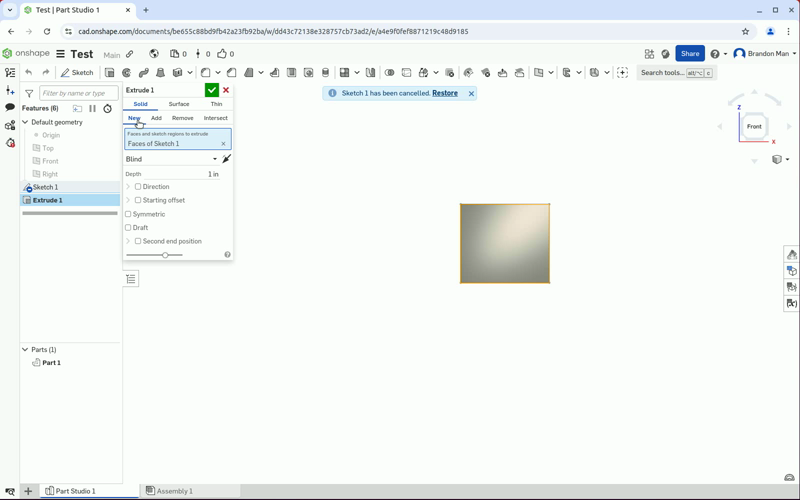
click(137, 120)
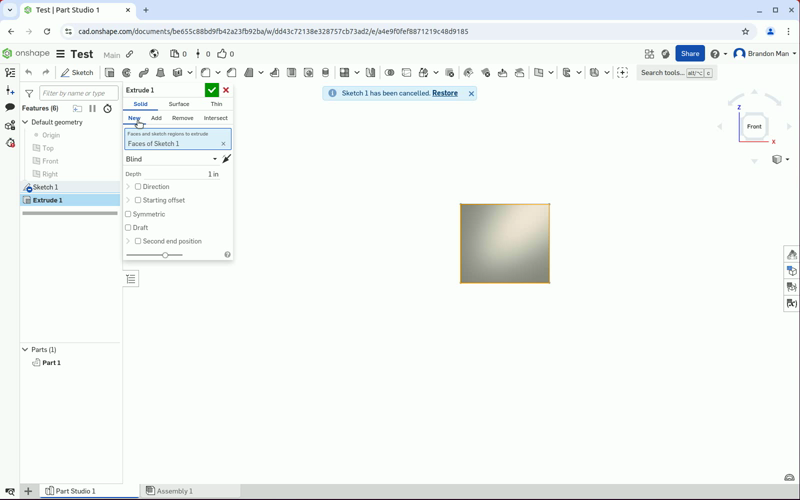
key(tab, 4)
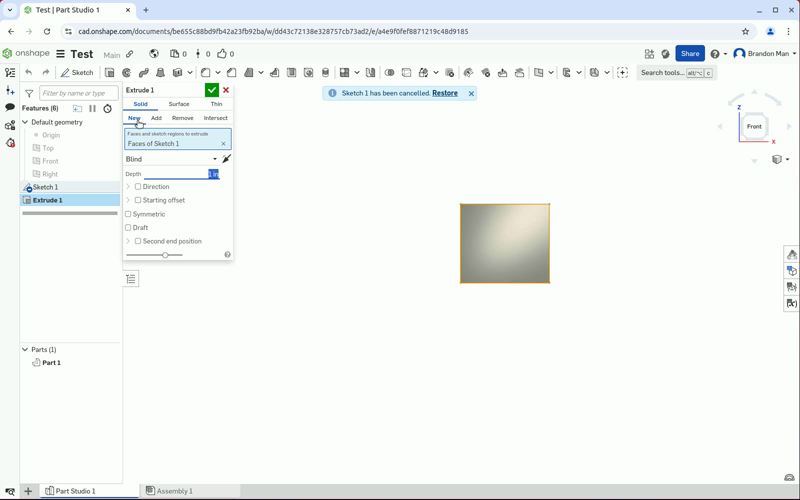
text(11.554)
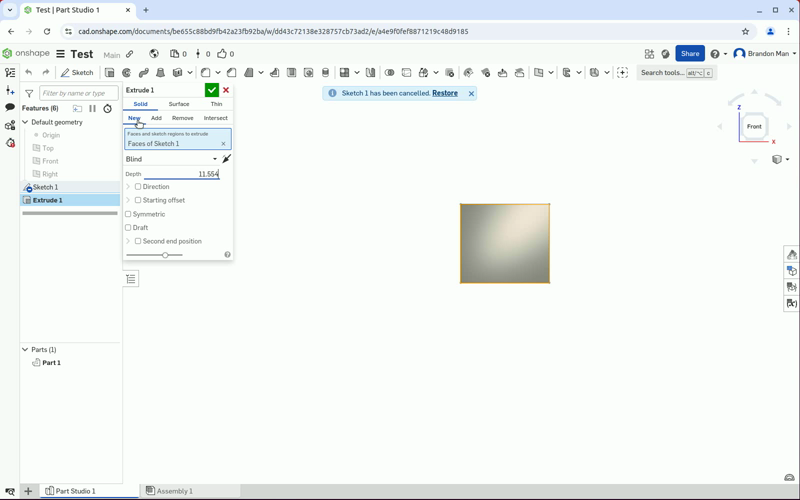
key(enter)
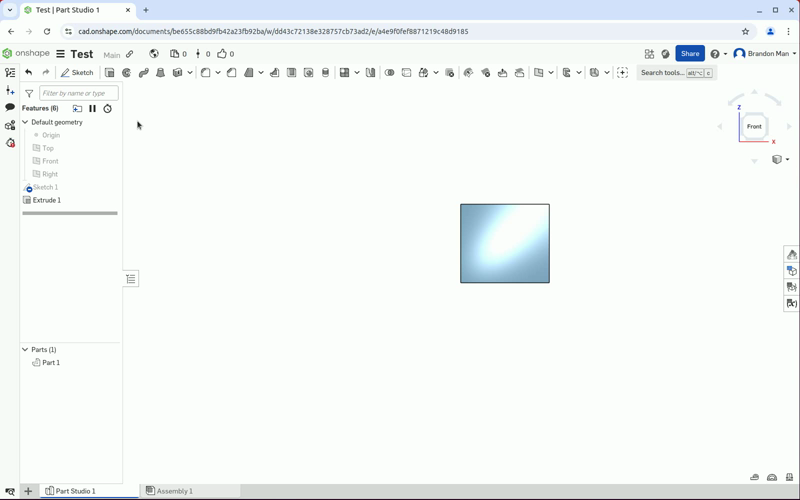
key(shift+h)
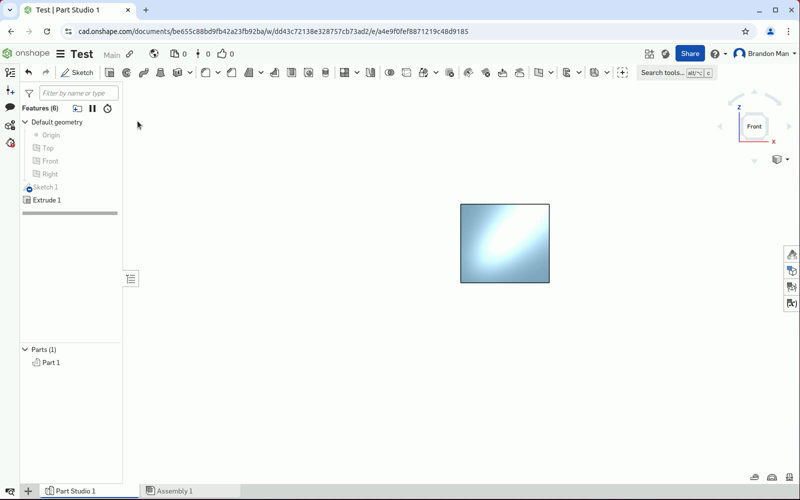
key(shift+h)
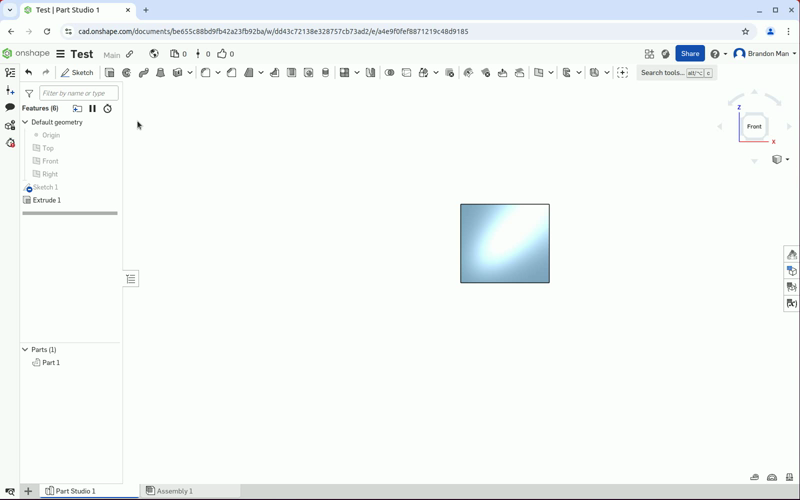
mouse_move(73, 189)
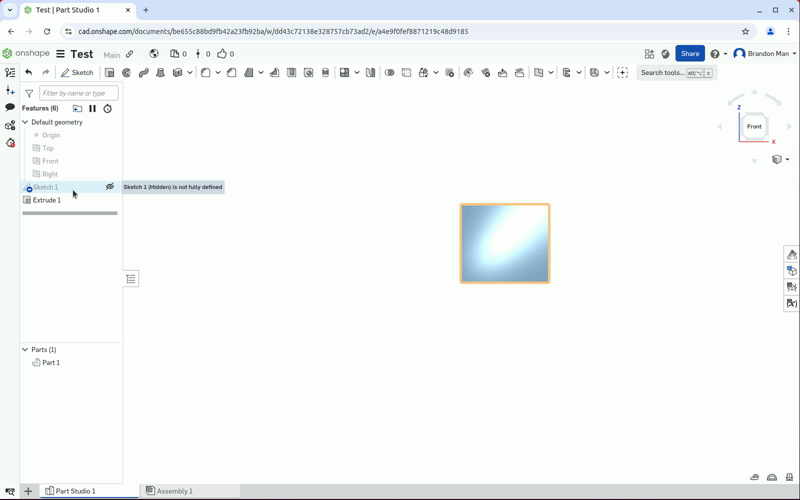
click(73, 189)
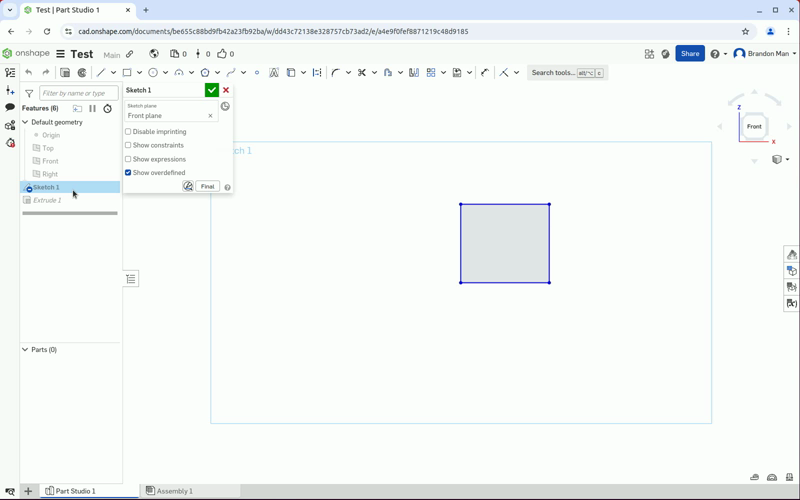
mouse_move(229, 92)
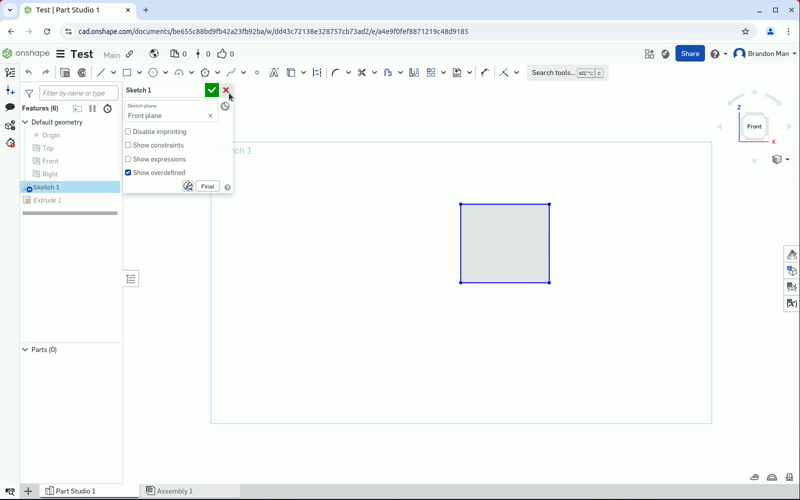
click(229, 92)
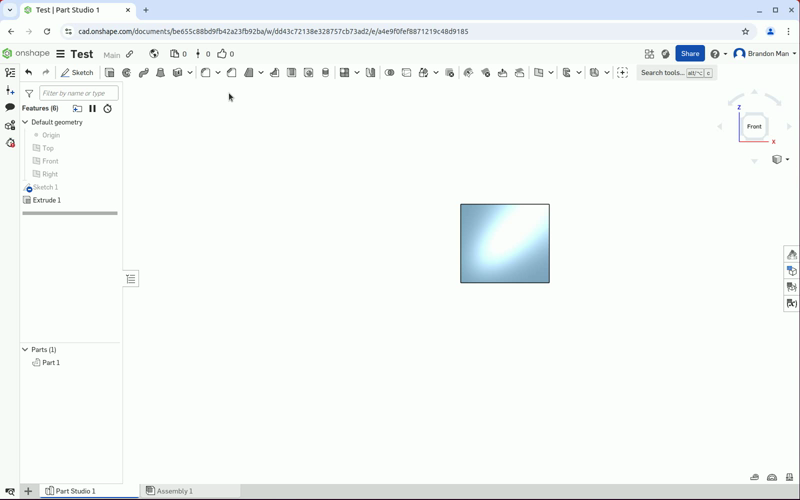
mouse_move(541, 75)
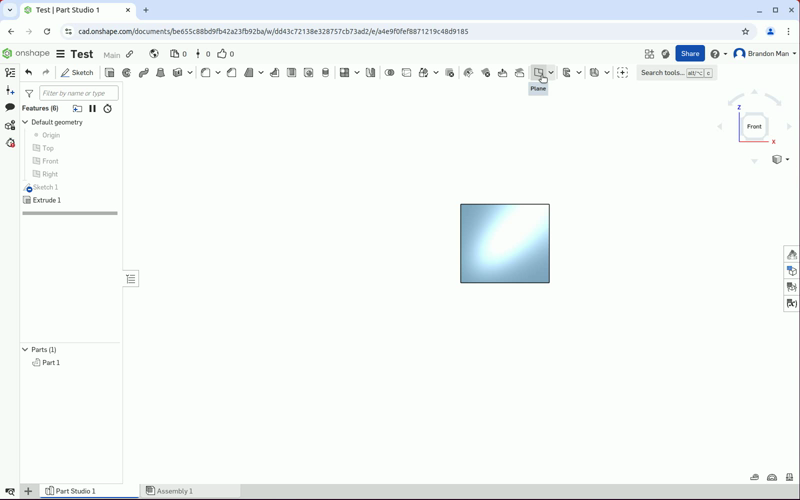
click(541, 75)
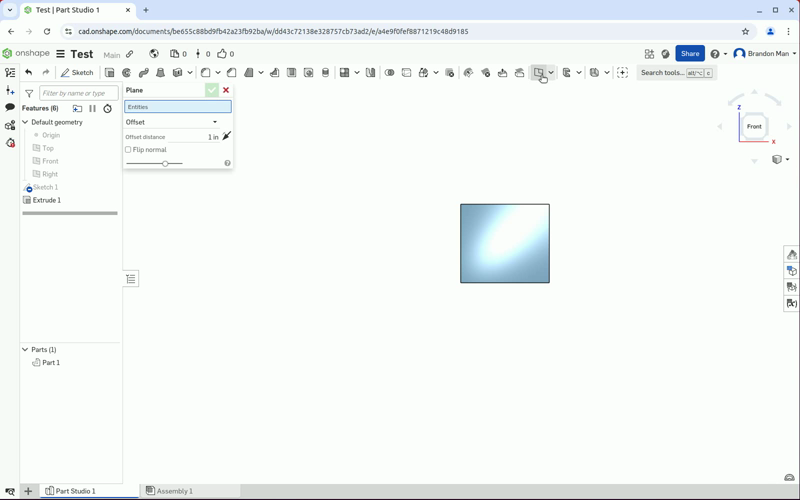
mouse_move(73, 163)
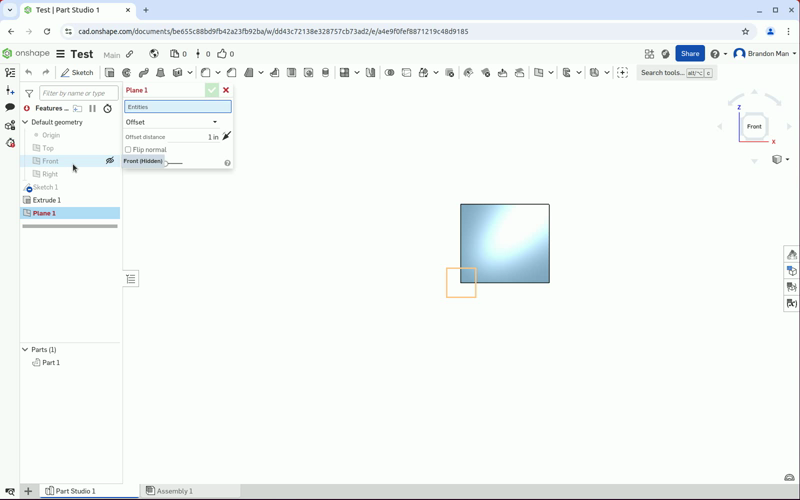
click(73, 163)
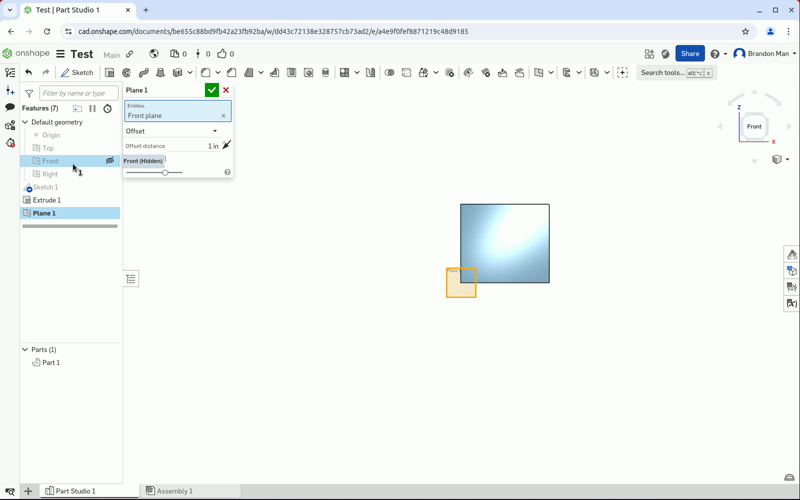
key(tab, 2)
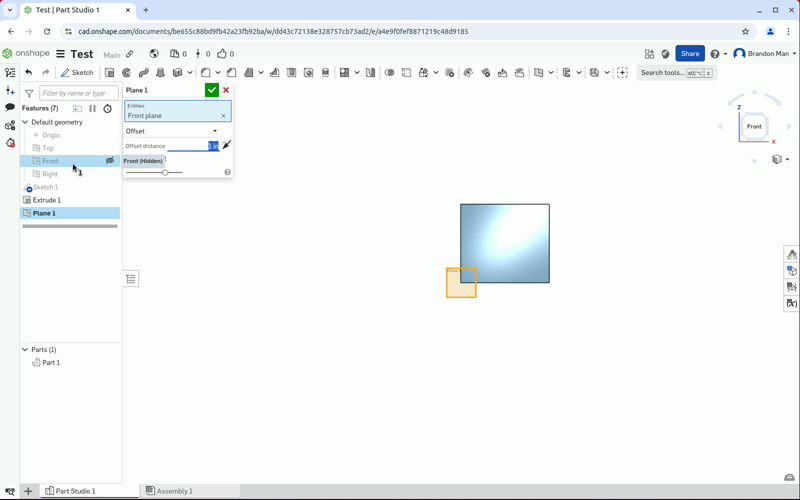
text(11.554)
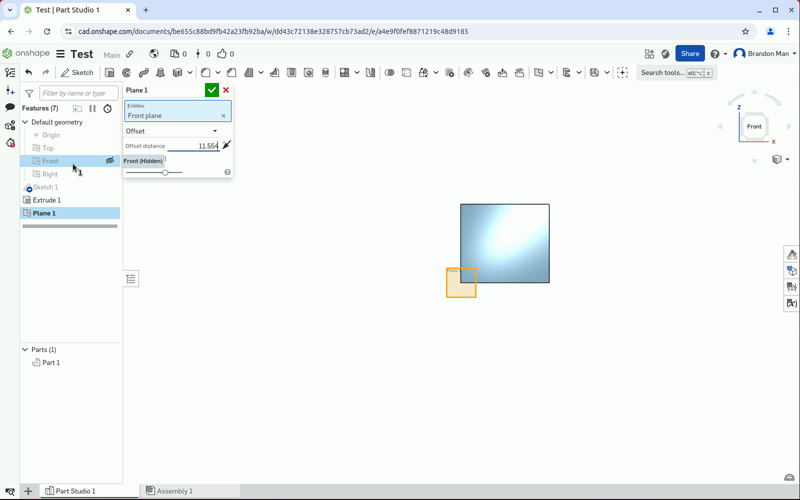
key(enter, 2)
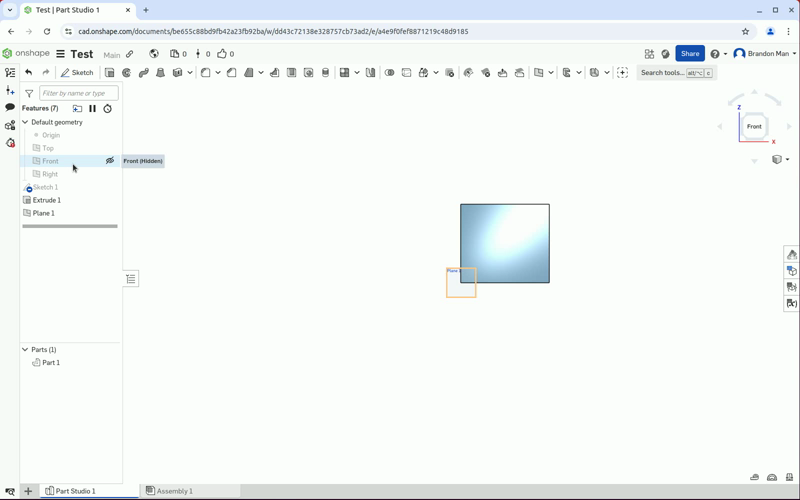
key(shift+s)
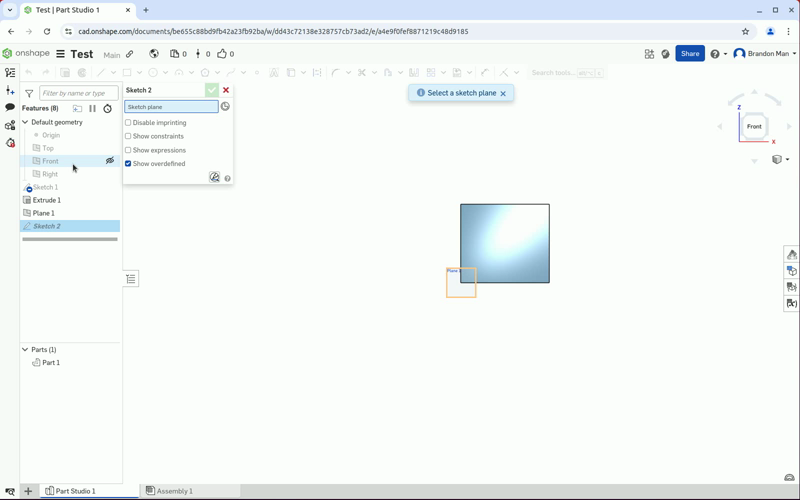
mouse_move(73, 215)
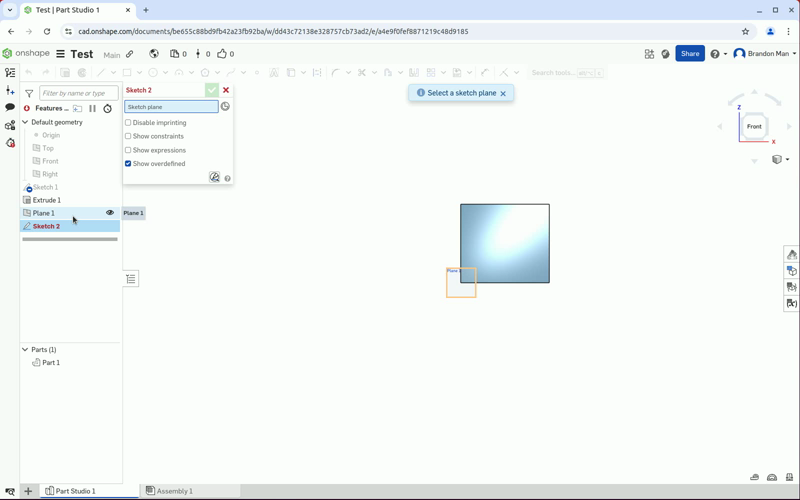
click(73, 215)
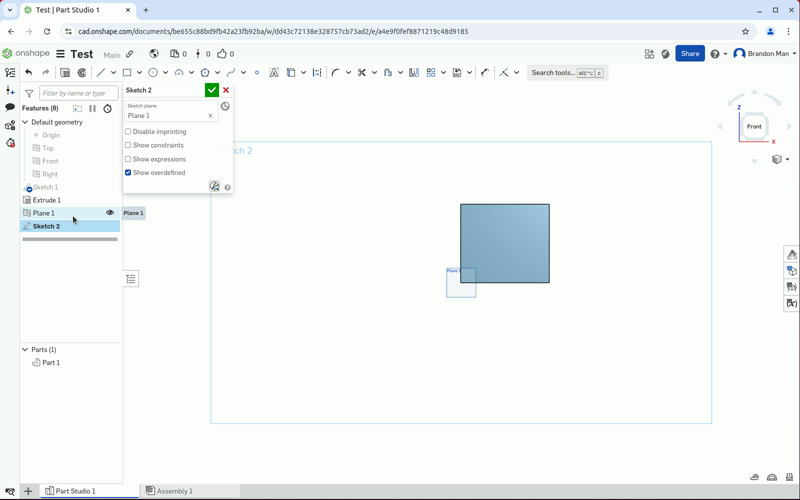
mouse_move(73, 352)
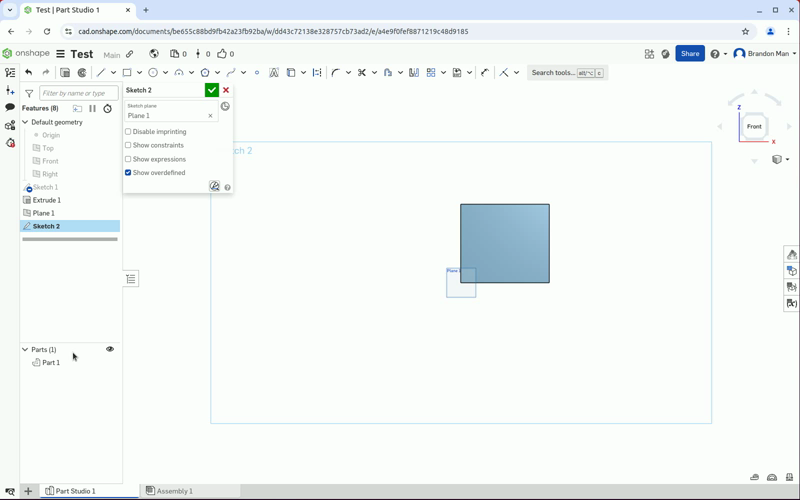
key(y)
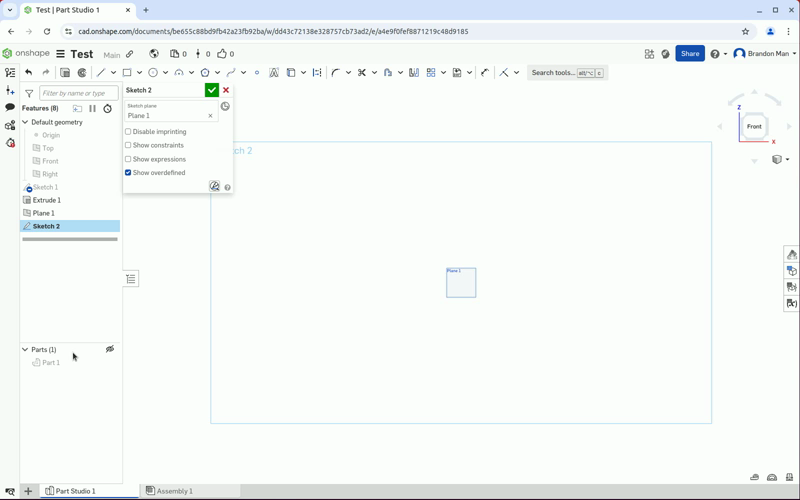
key(l)
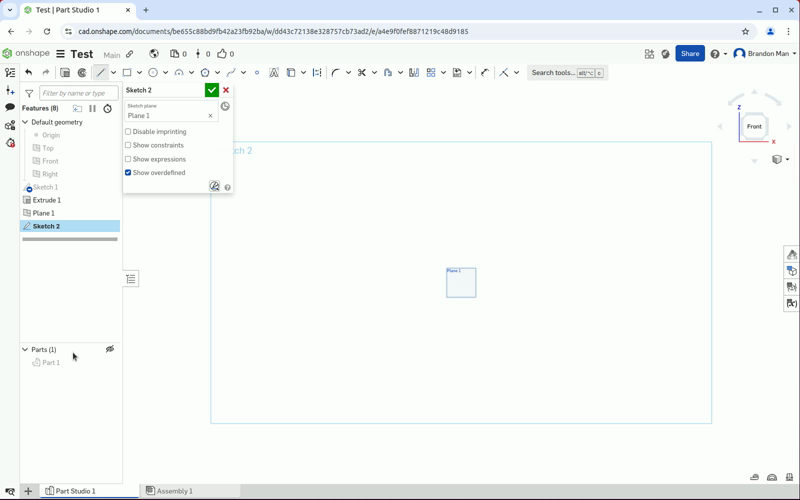
key_down(shift)
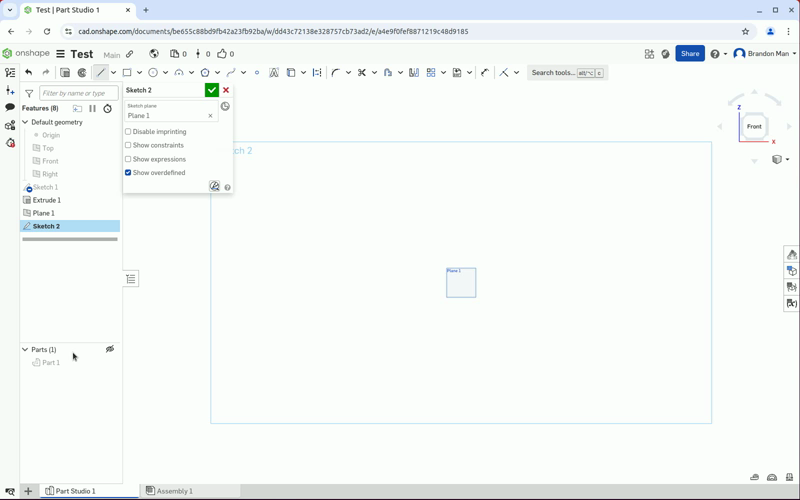
mouse_move(460, 282)
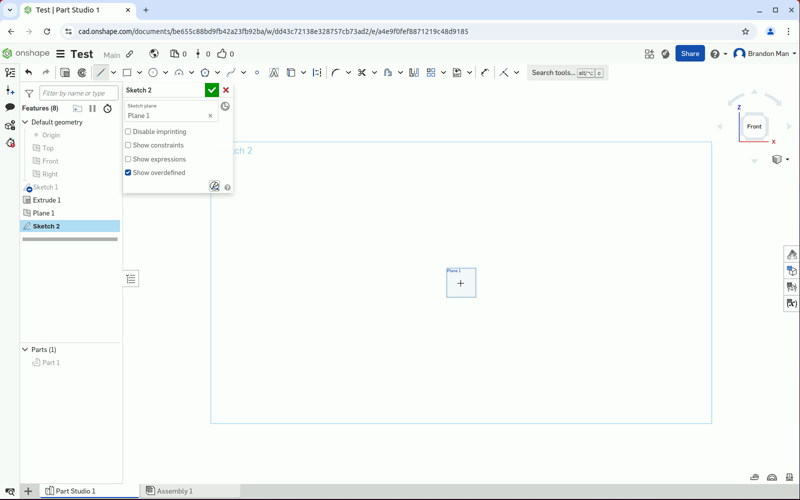
click(460, 282)
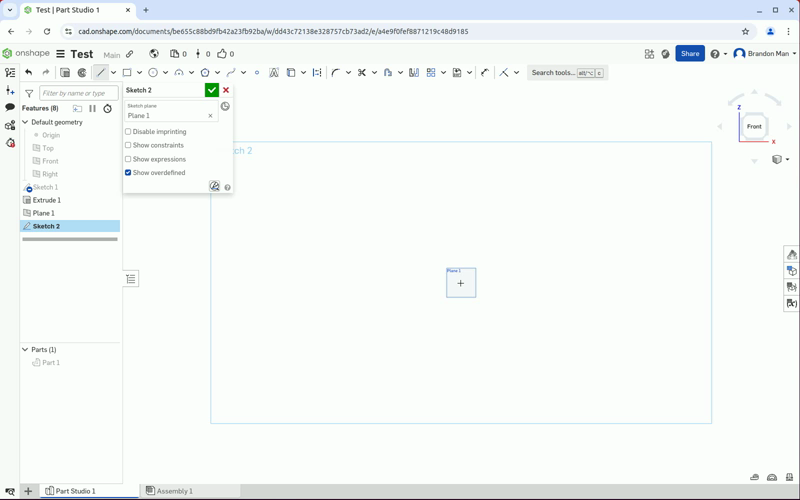
key_up(shift)
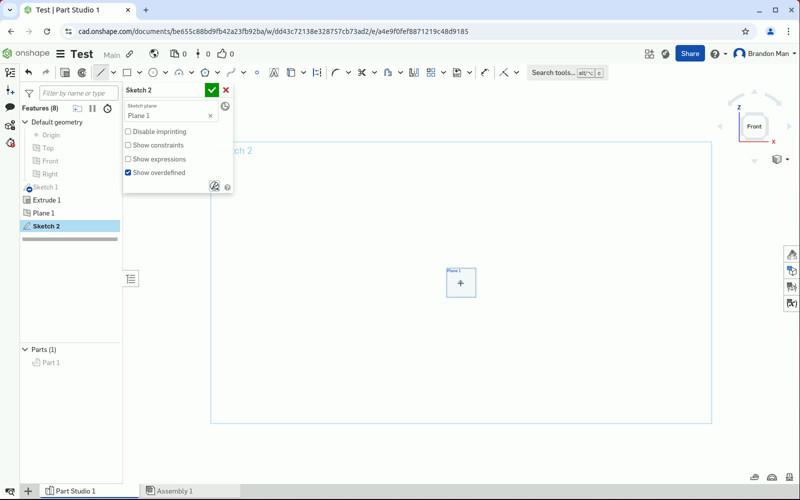
key_down(shift)
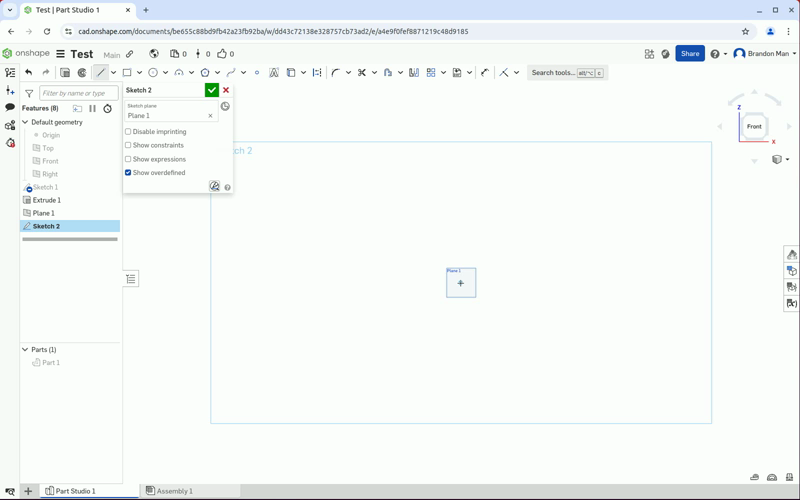
mouse_move(490, 282)
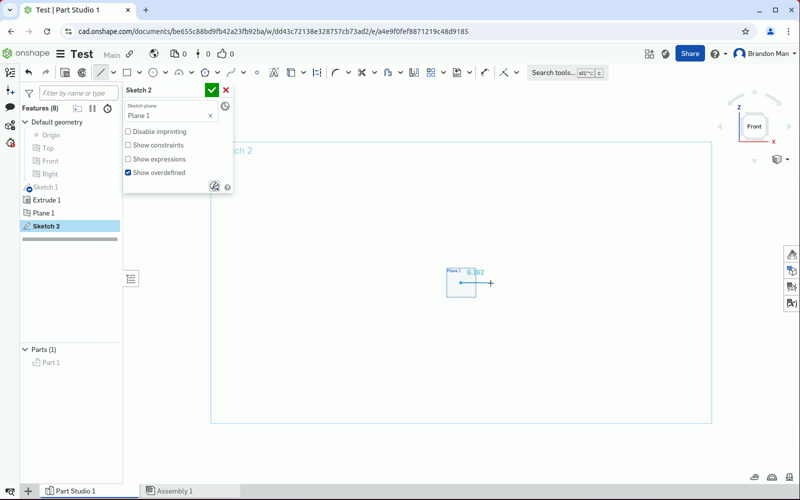
mouse_move(515, 282)
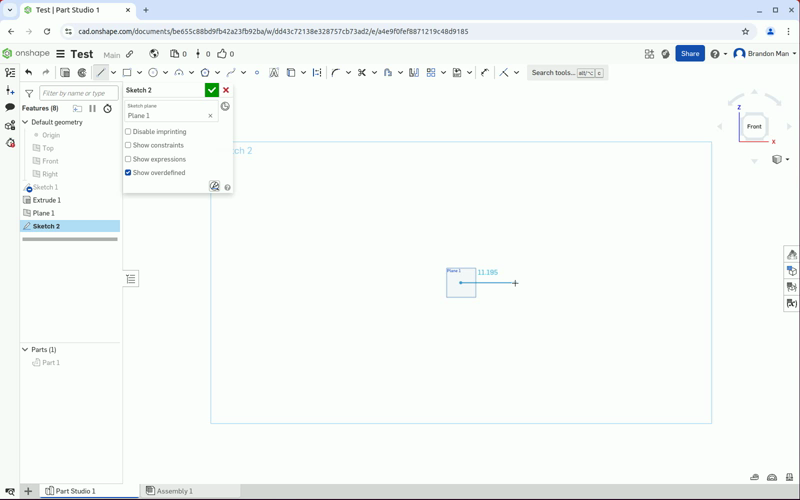
click(515, 282)
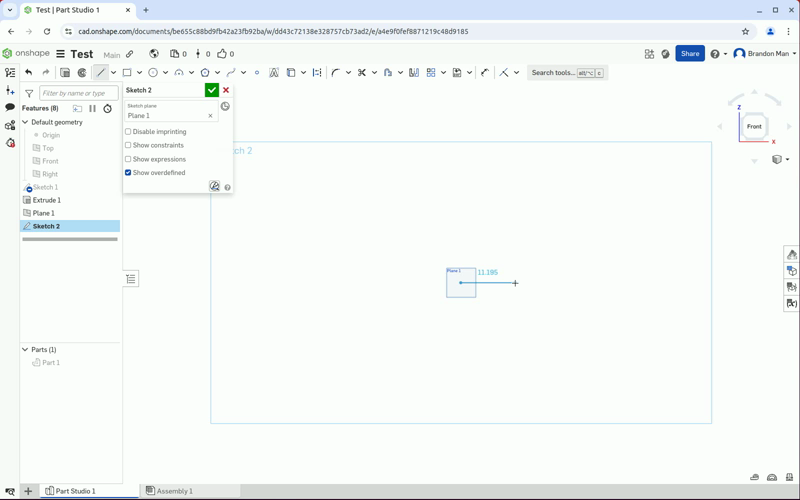
key_up(shift)
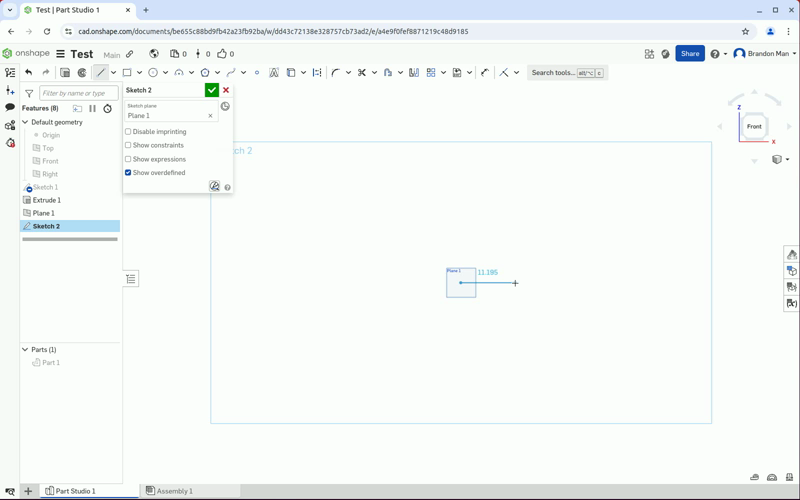
key_down(shift)
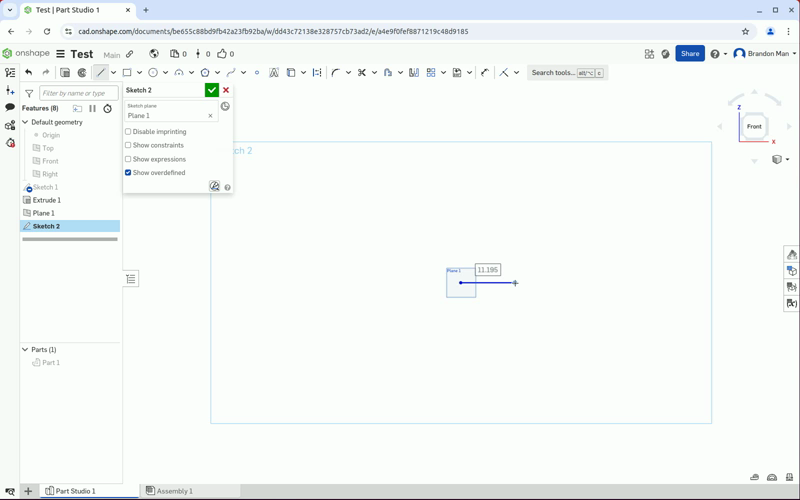
mouse_move(545, 282)
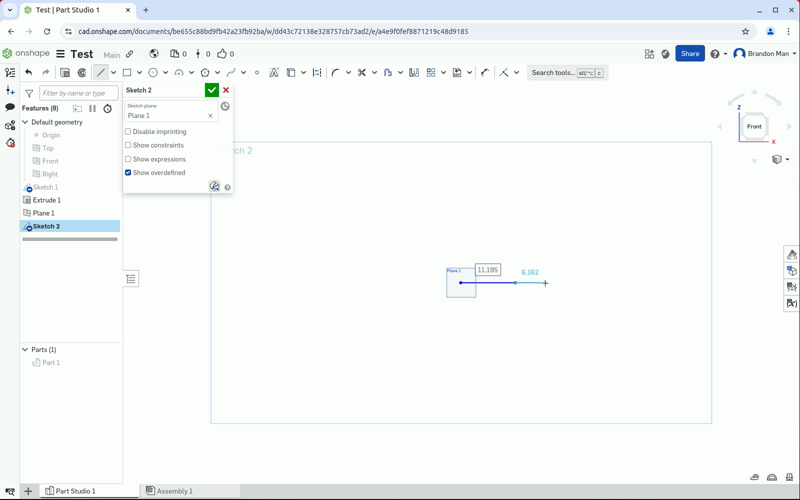
mouse_move(515, 233)
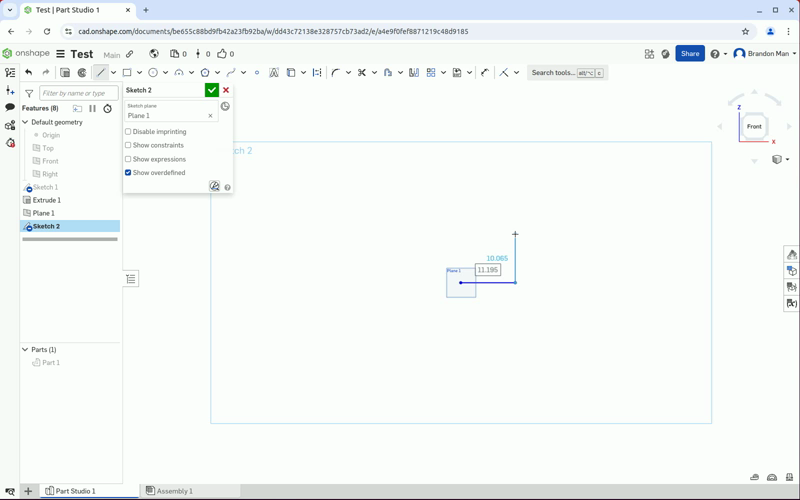
click(515, 233)
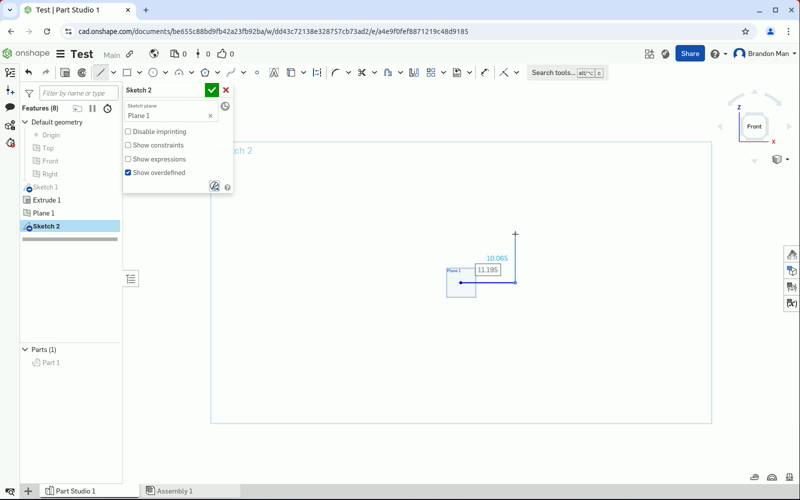
key_up(shift)
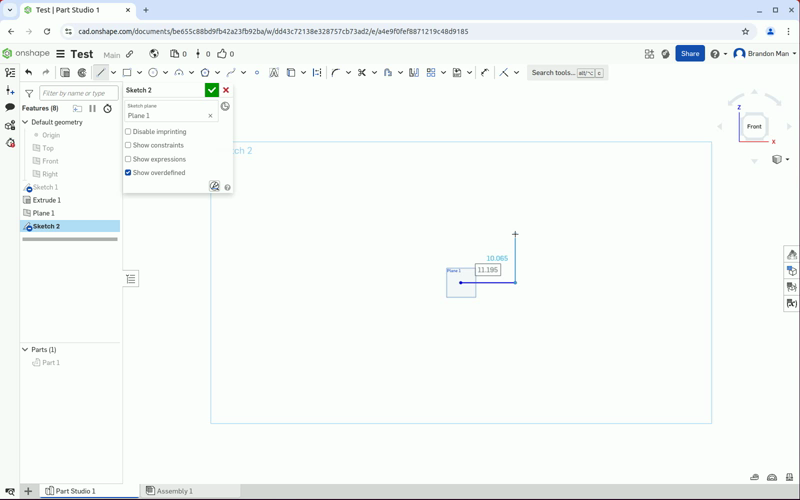
key_down(shift)
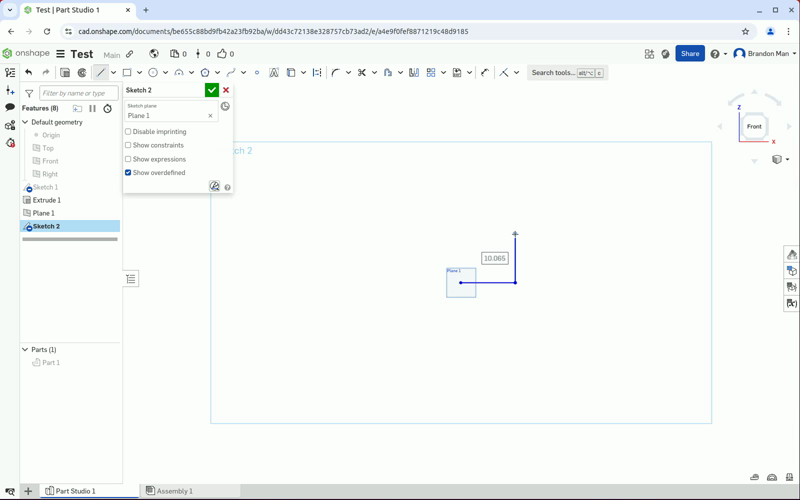
mouse_move(545, 233)
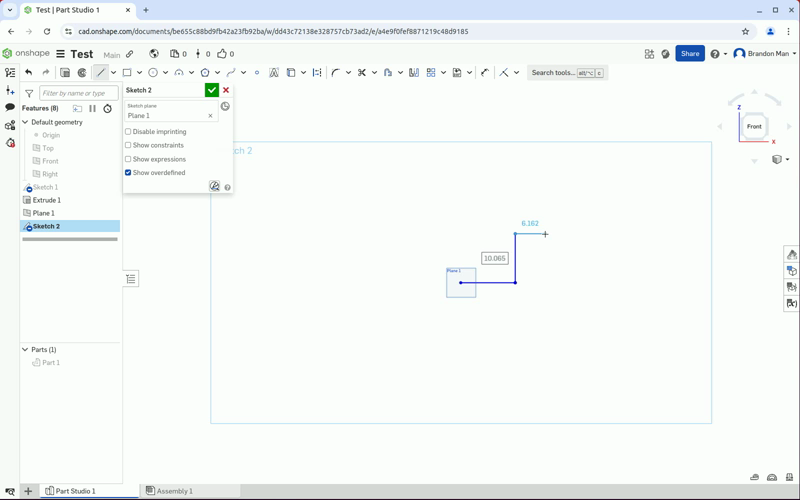
mouse_move(460, 233)
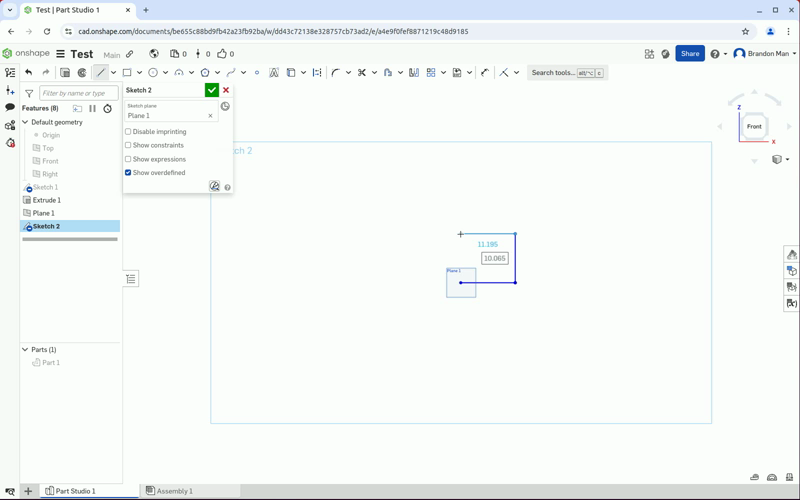
click(460, 233)
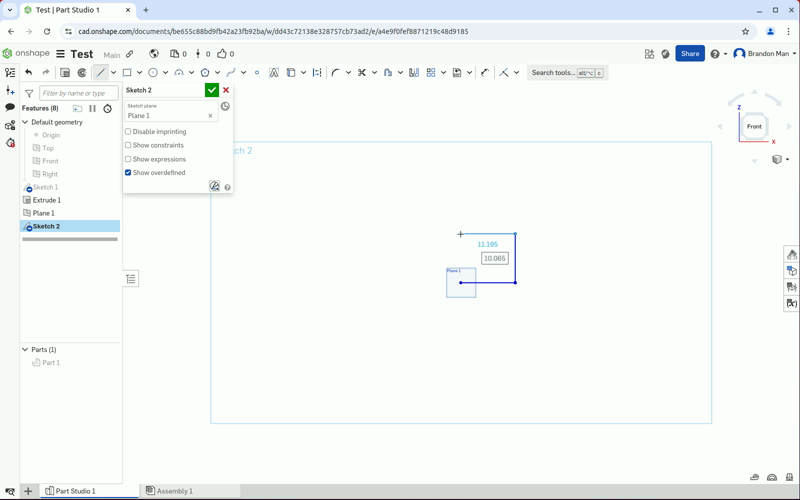
key_up(shift)
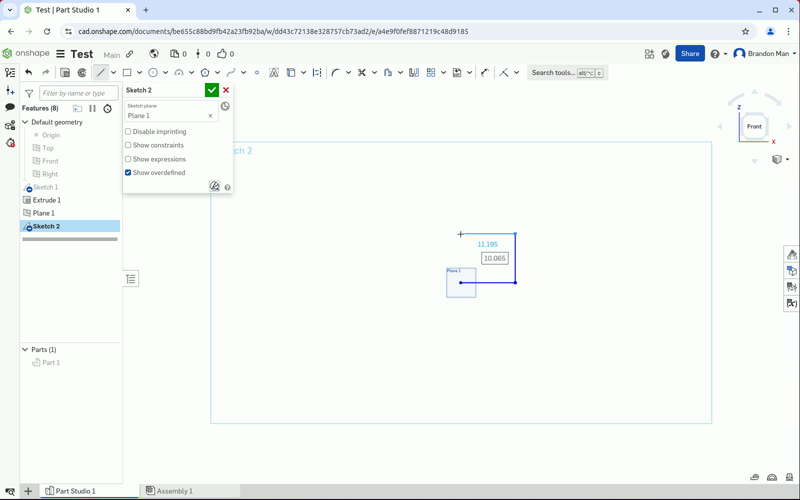
mouse_move(490, 233)
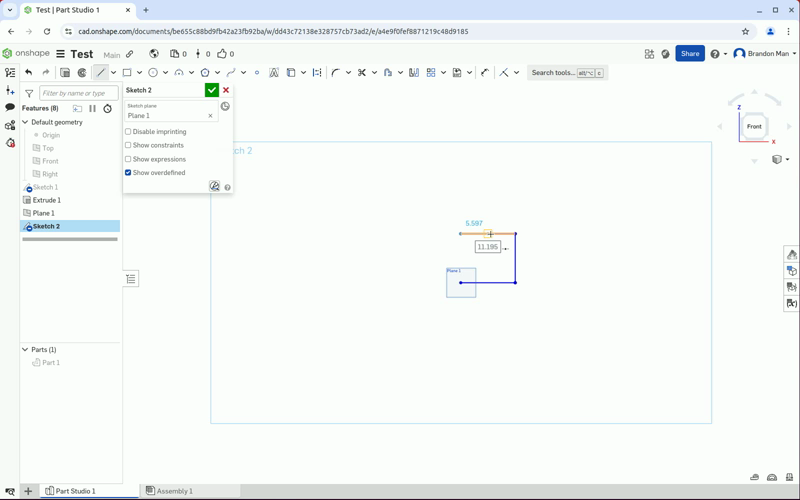
key_down(shift)
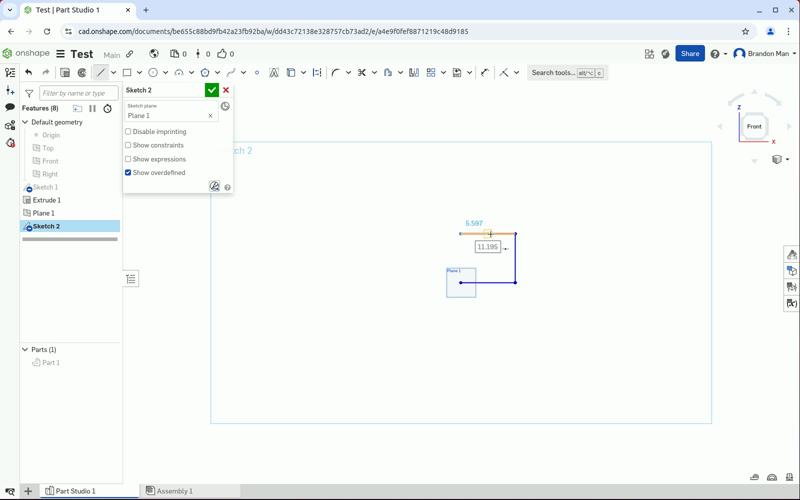
mouse_move(460, 282)
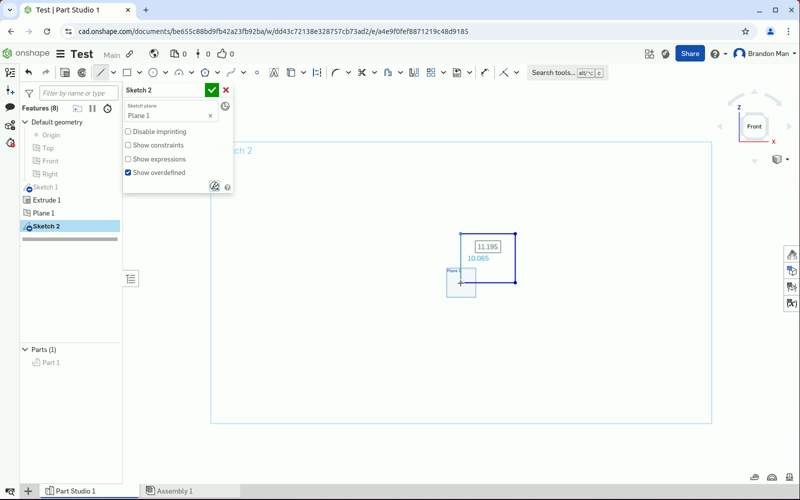
key_up(shift)
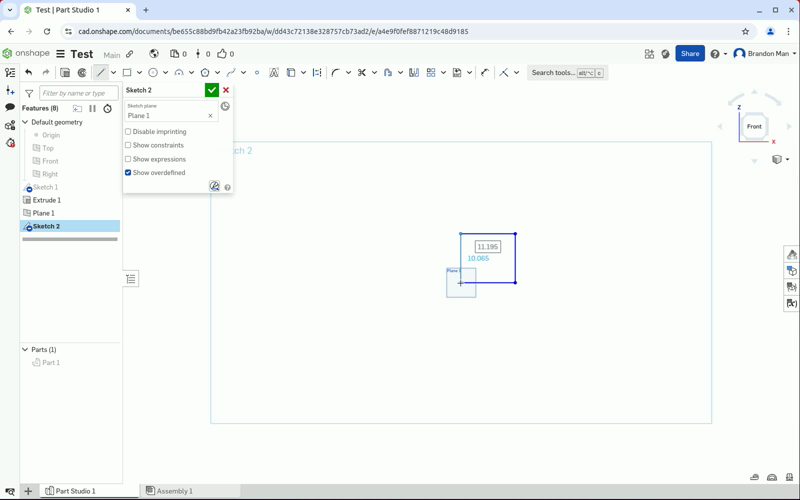
click(460, 282)
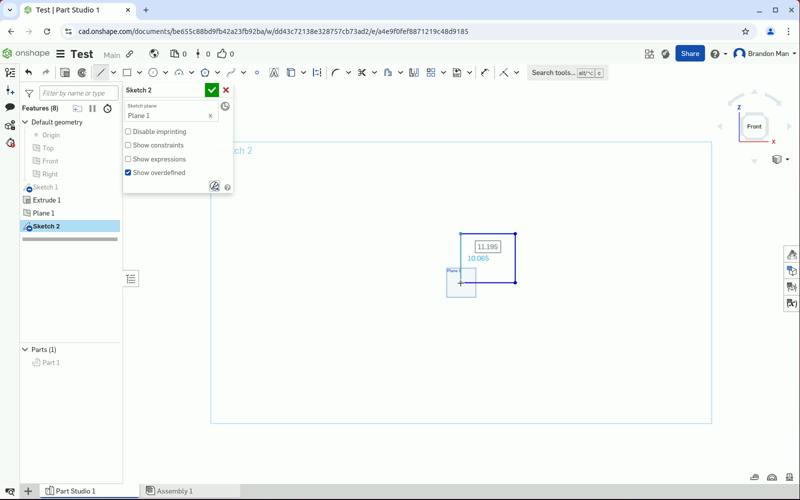
key(esc)
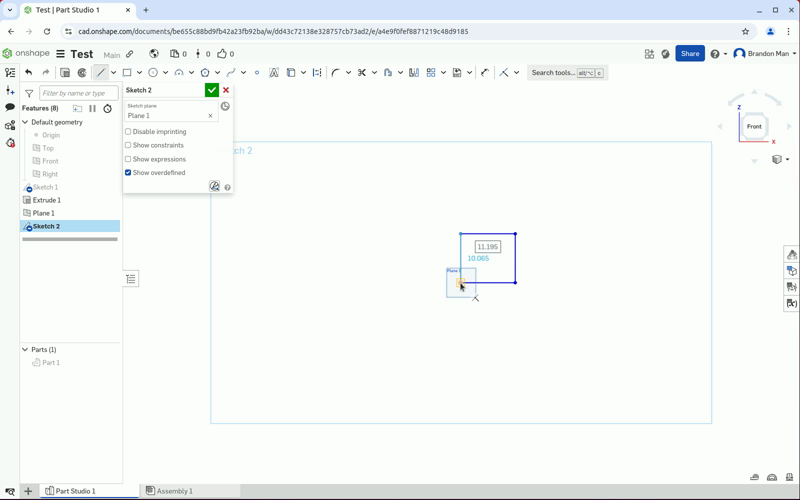
mouse_move(471, 277)
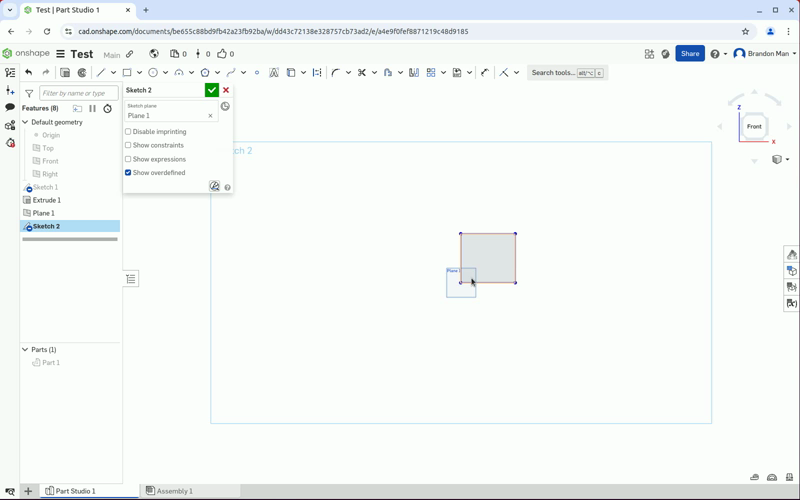
click(471, 277)
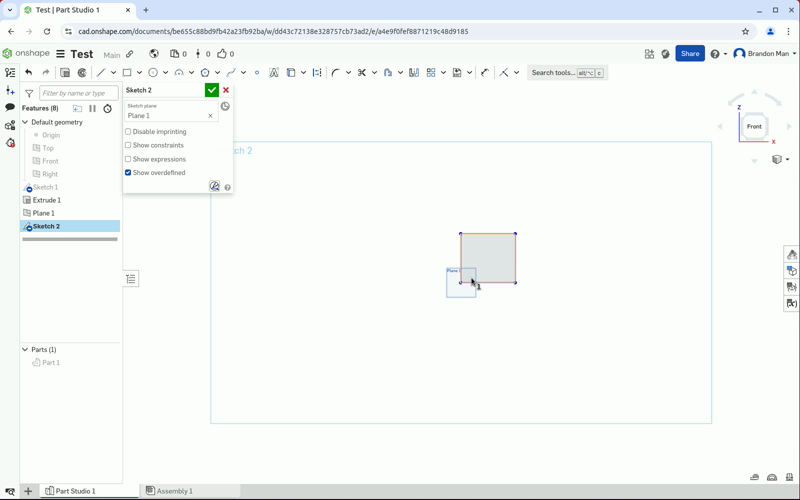
mouse_move(73, 352)
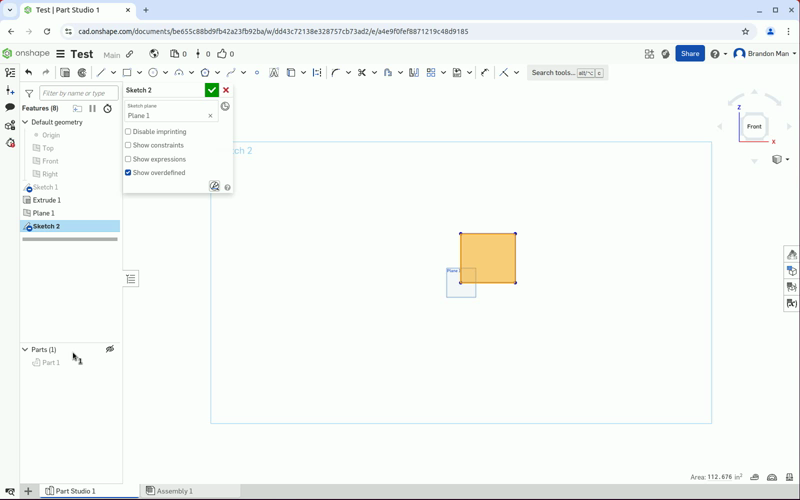
key(shift+y)
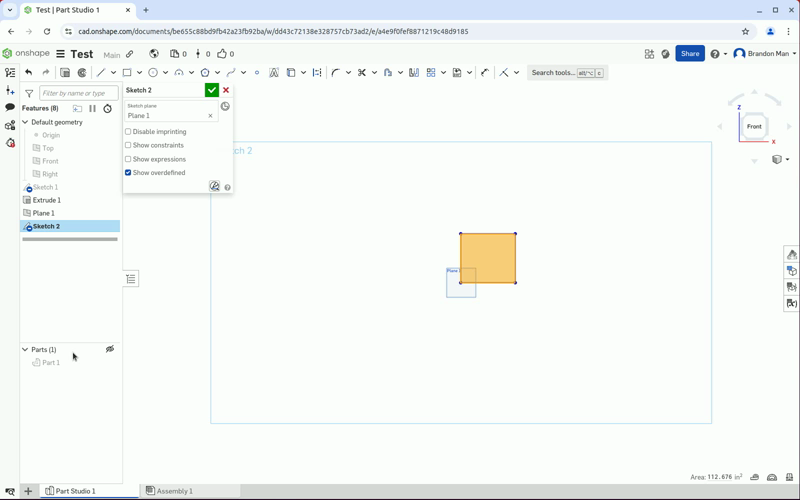
key(shift+e)
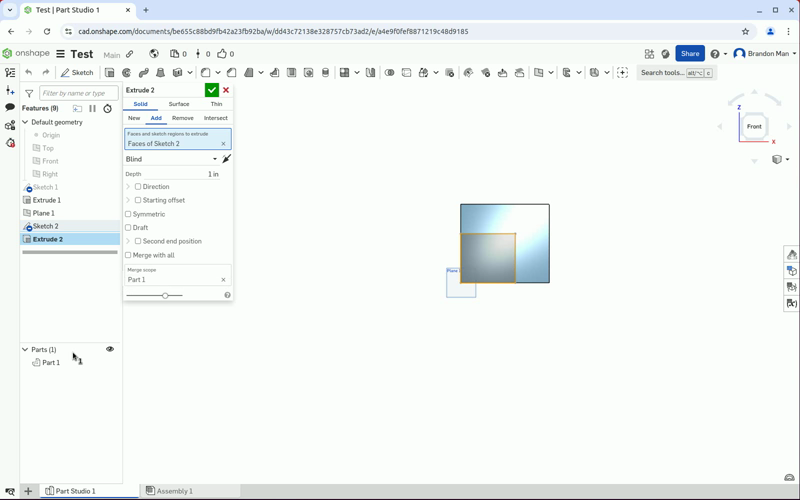
mouse_move(143, 106)
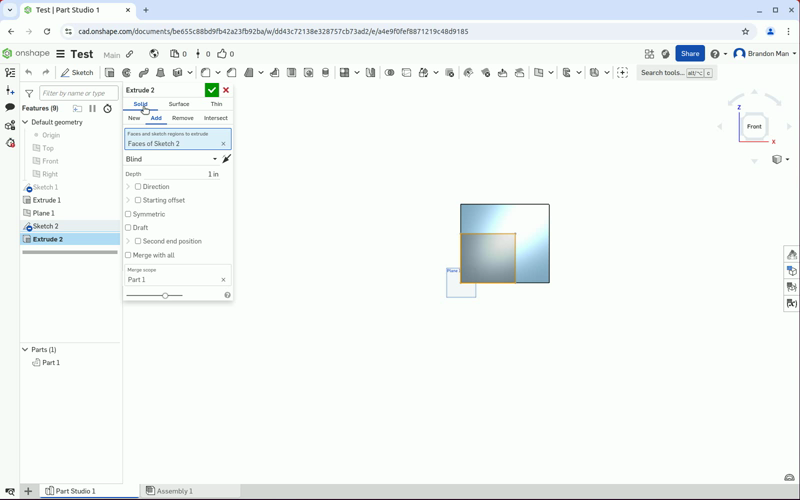
click(143, 106)
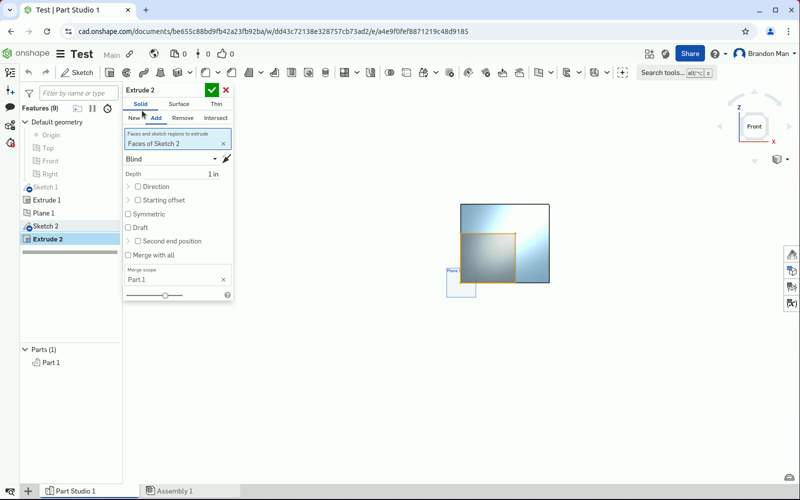
mouse_move(137, 120)
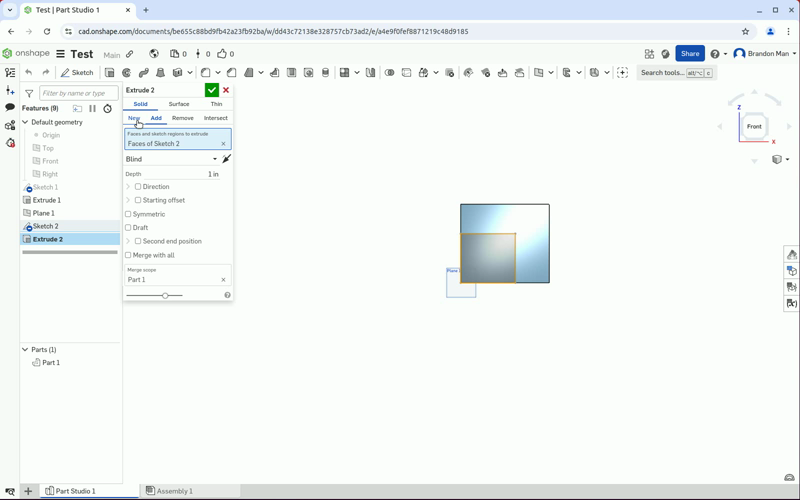
click(137, 120)
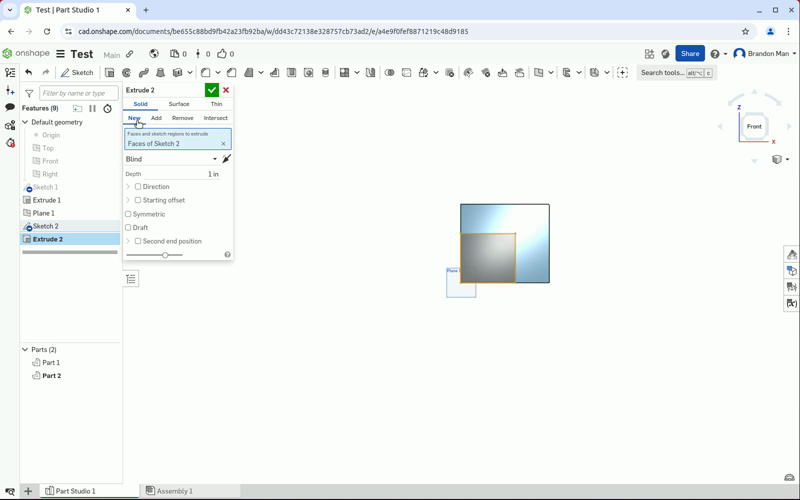
key(tab, 4)
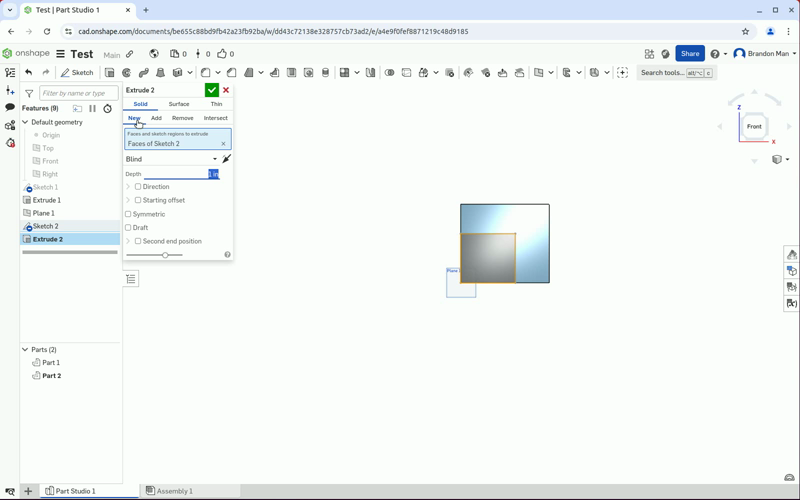
text(11.554)
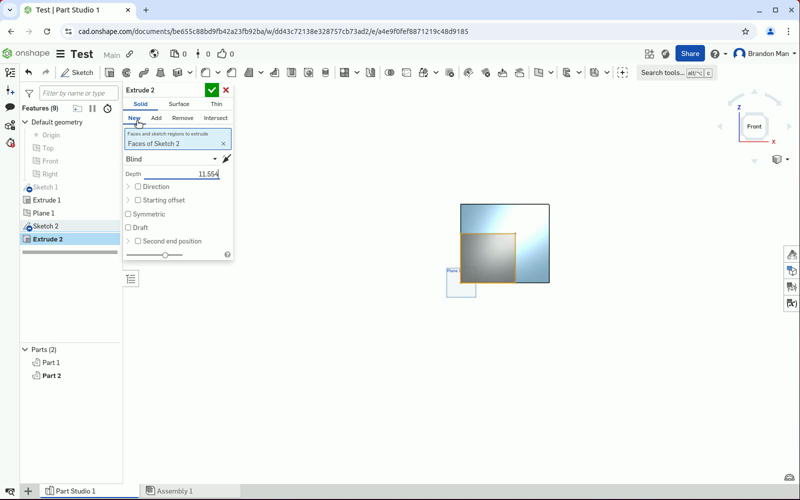
key(enter)
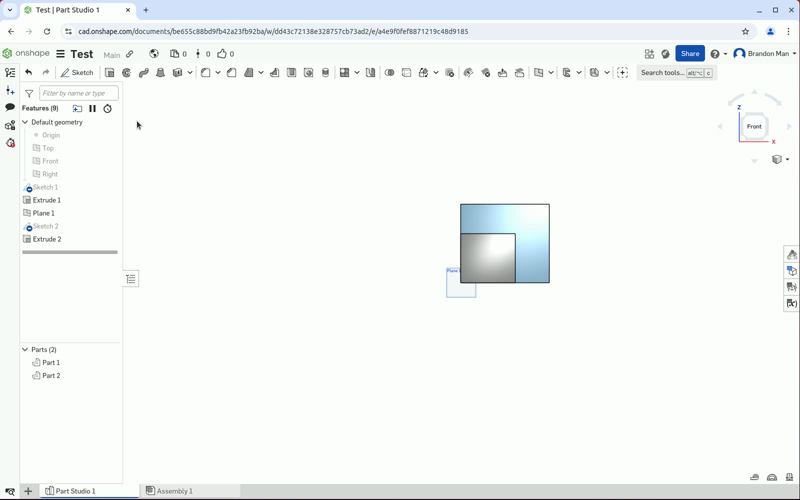
key(shift+h)
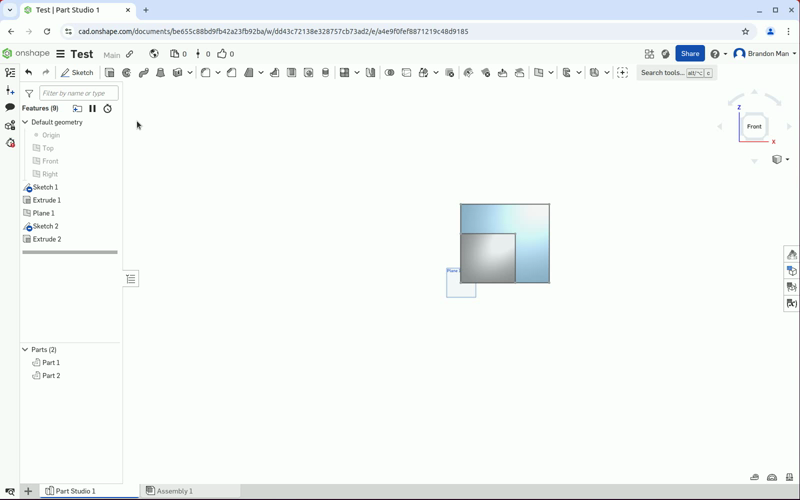
key(shift+h)
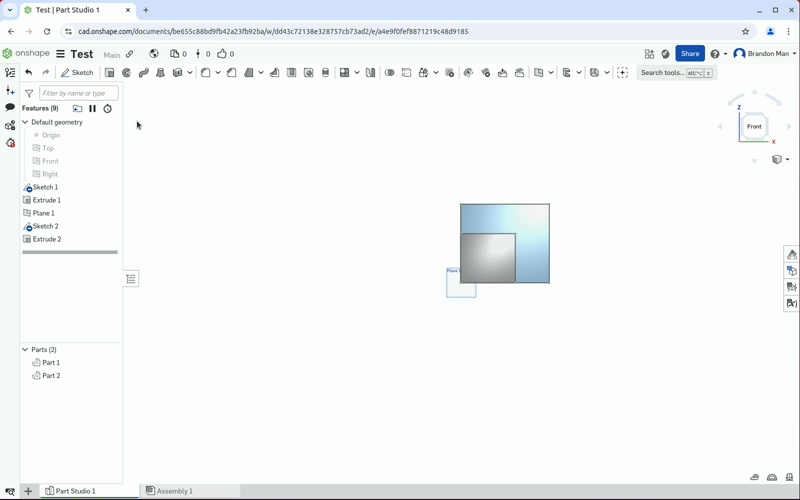
key(shift+7)
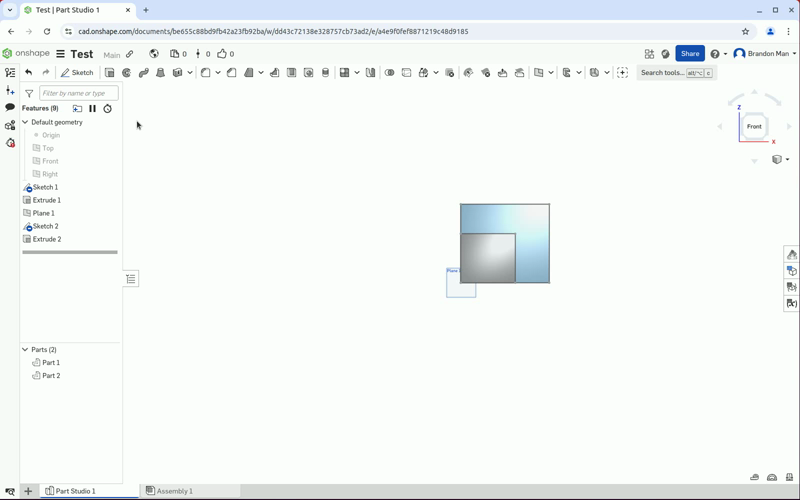
key(left, 2)
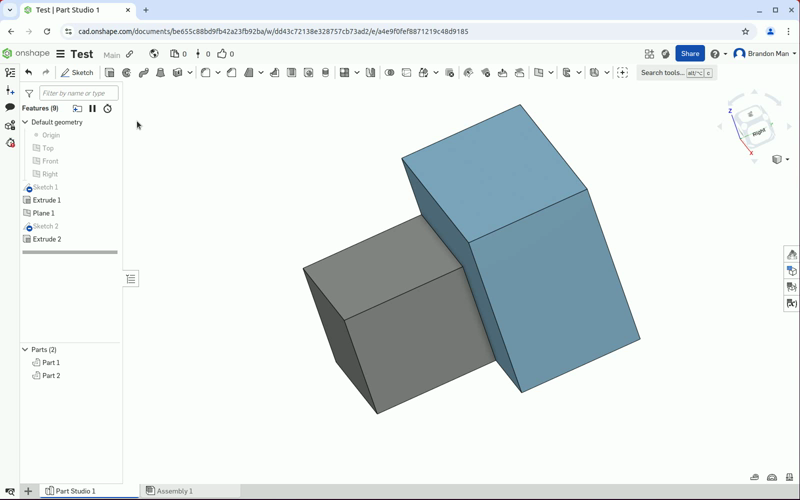
key(down, 2)
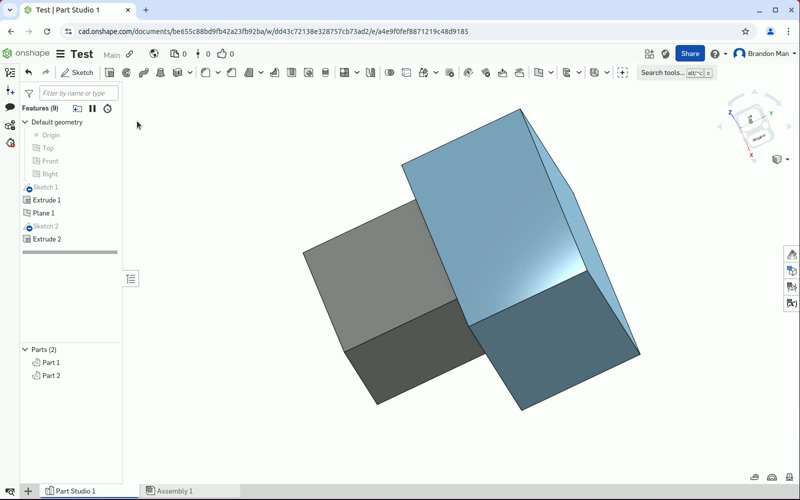
key(up, 2)
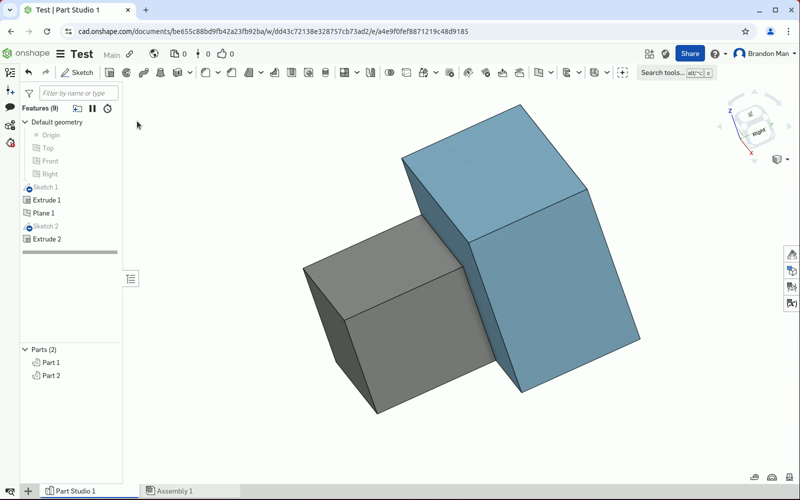
key(right, 2)
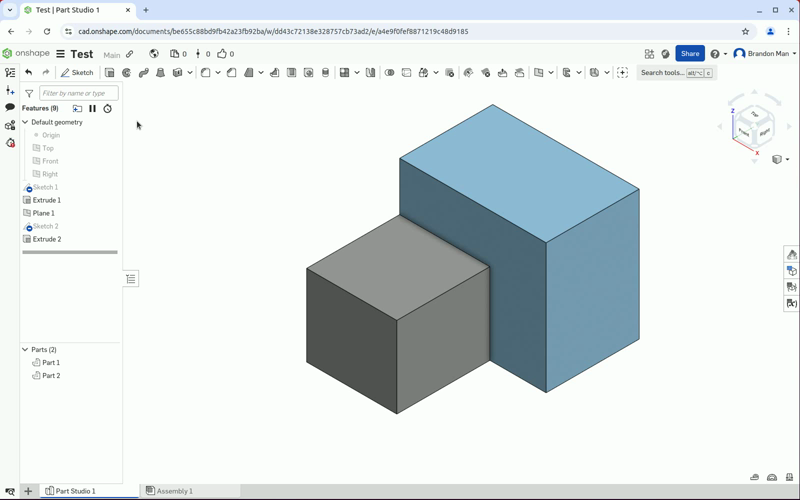
mouse_move(73, 189)
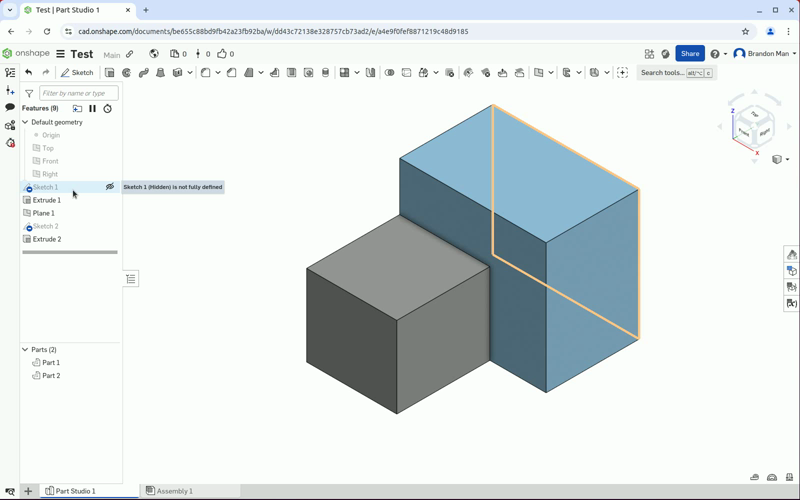
click(73, 189)